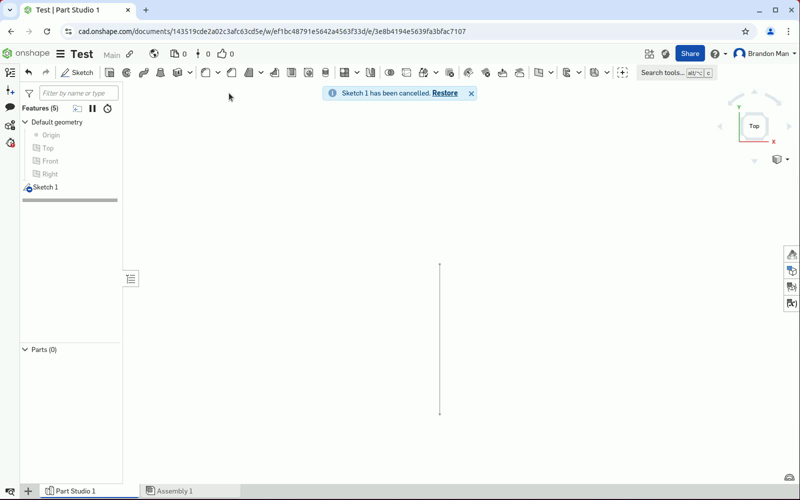
key(shift+h)
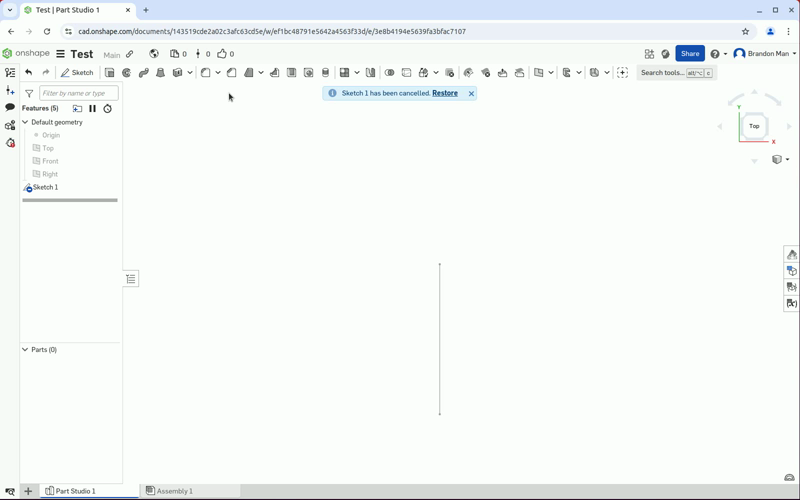
key(shift+s)
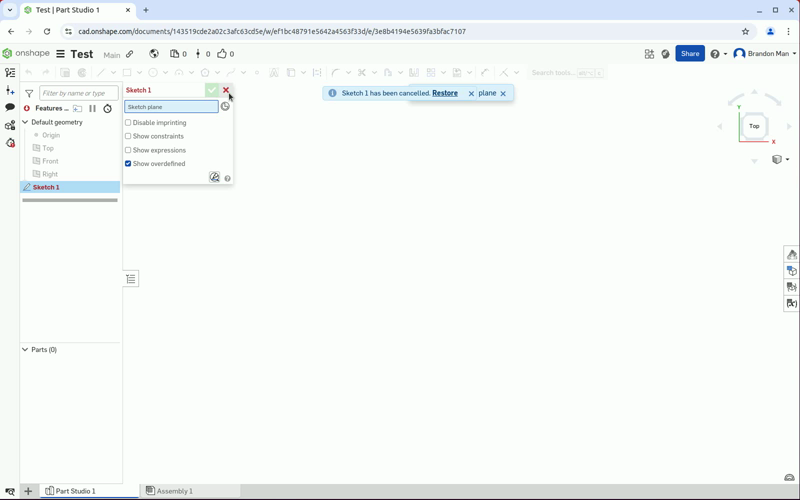
mouse_move(73, 150)
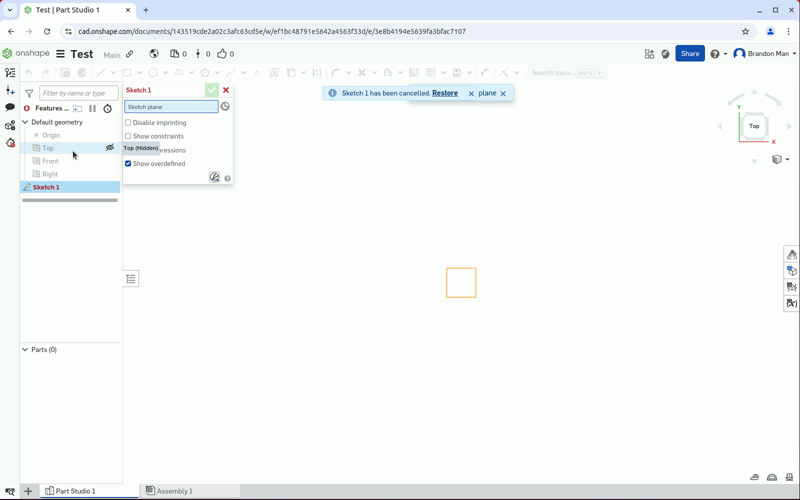
click(73, 150)
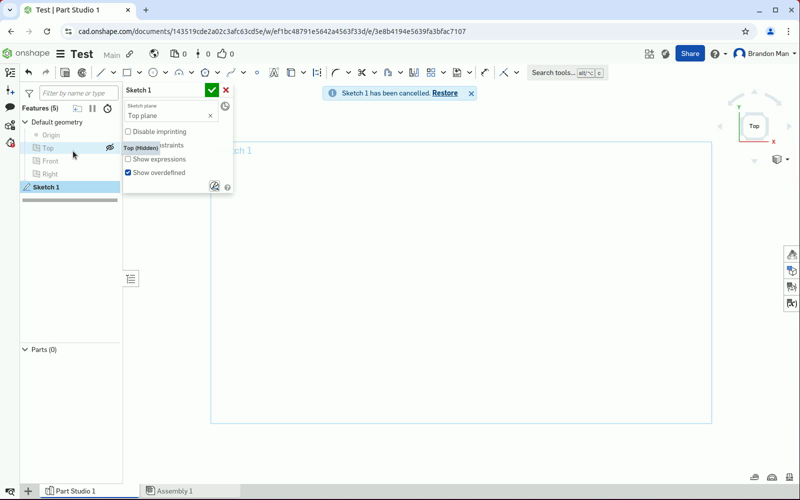
mouse_move(73, 352)
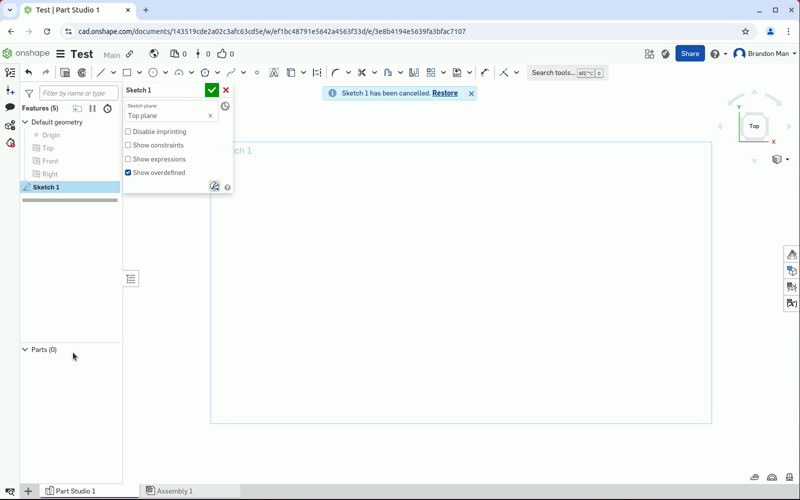
key(y)
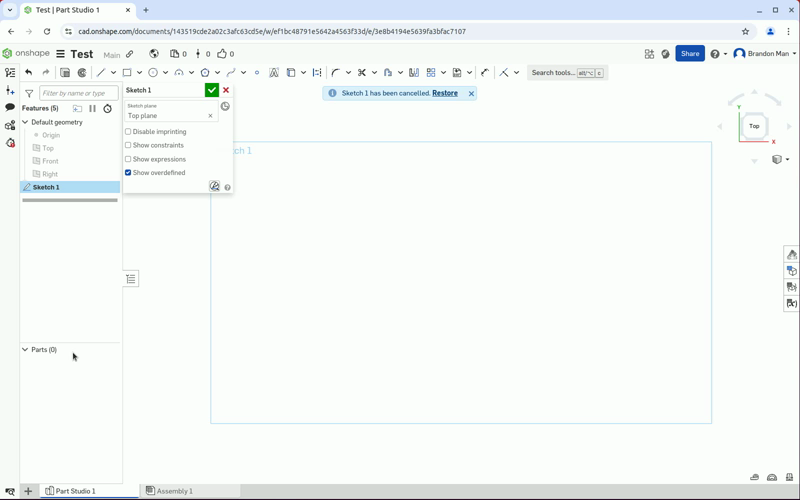
key(l)
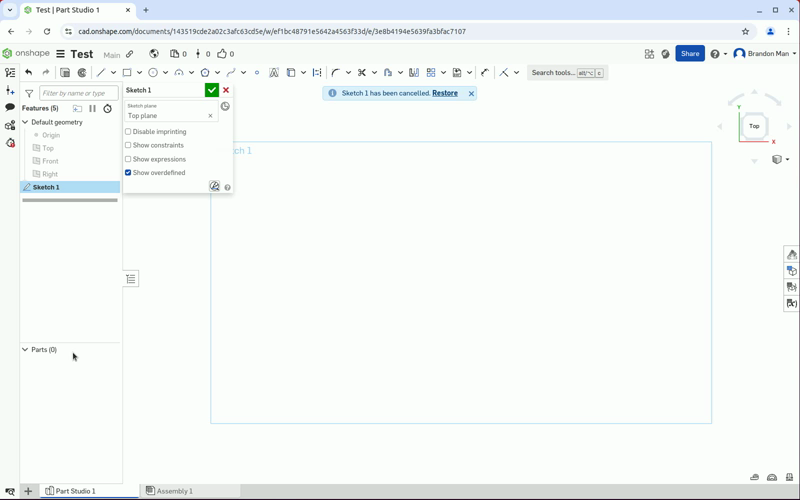
key_down(shift)
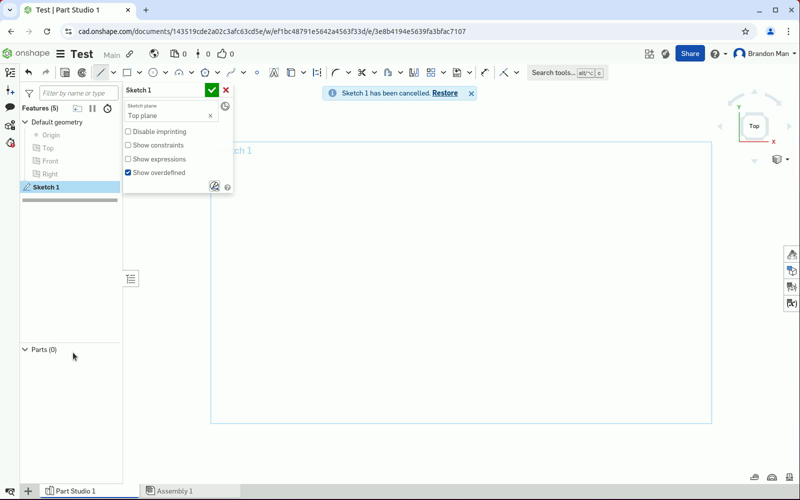
mouse_move(349, 282)
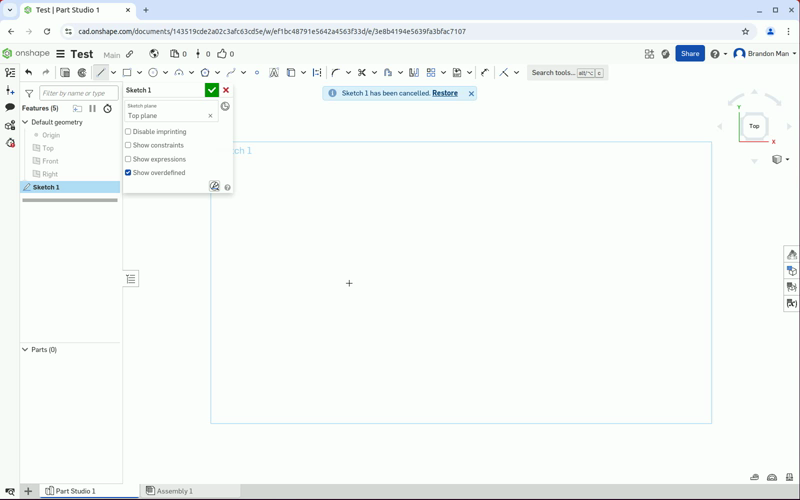
click(349, 282)
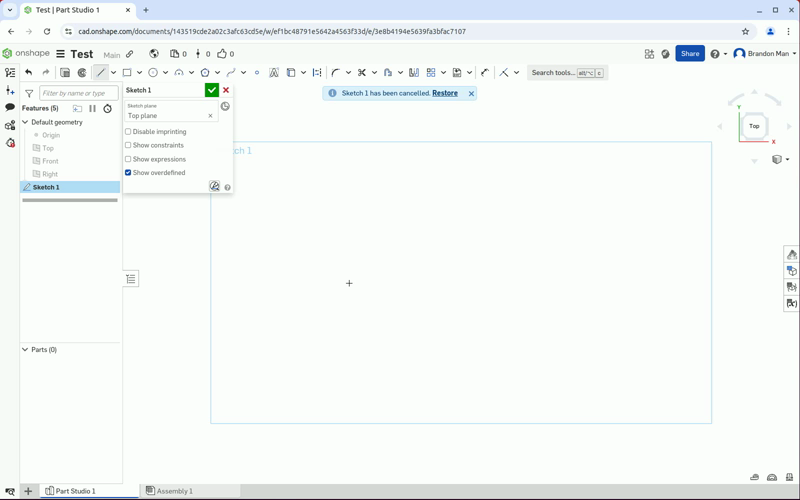
key_up(shift)
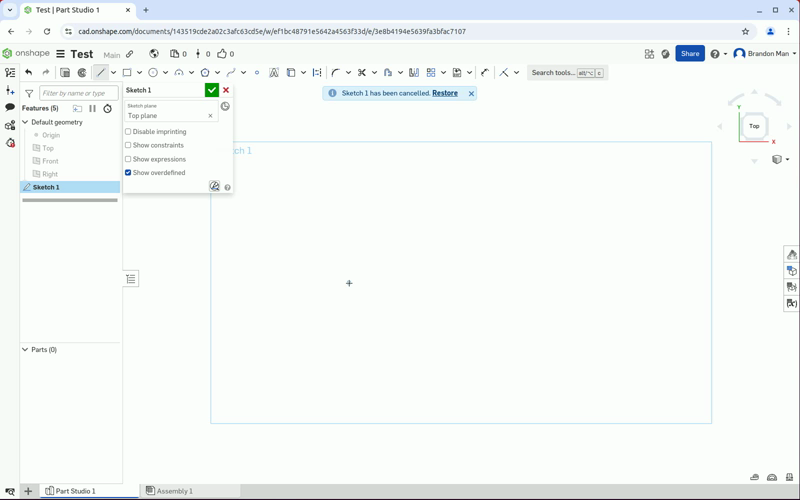
key_down(shift)
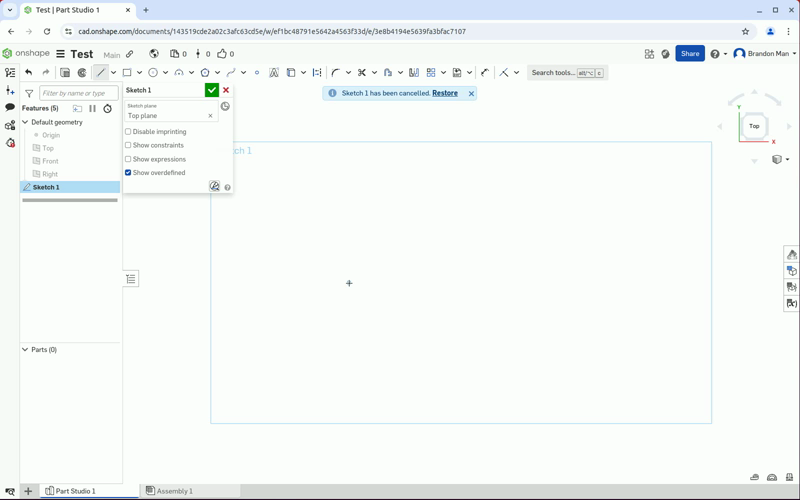
mouse_move(405, 378)
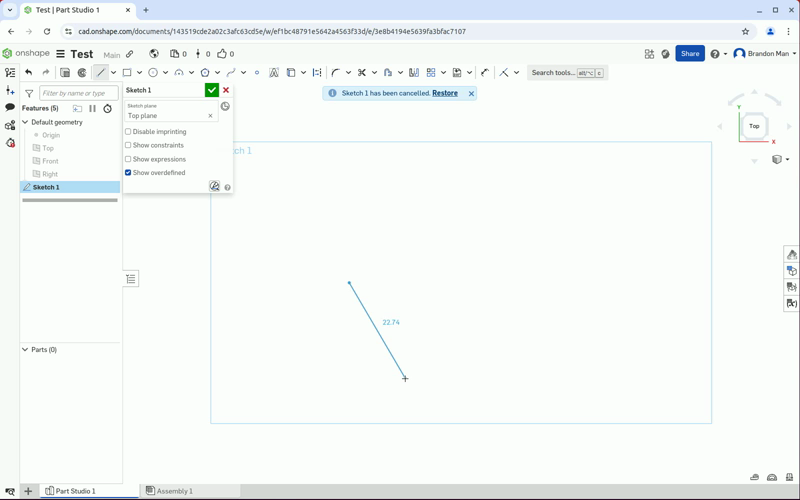
click(405, 378)
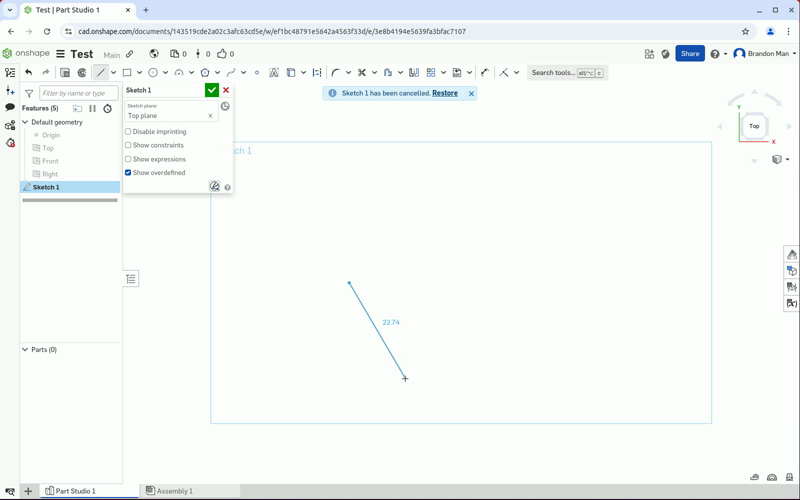
key_up(shift)
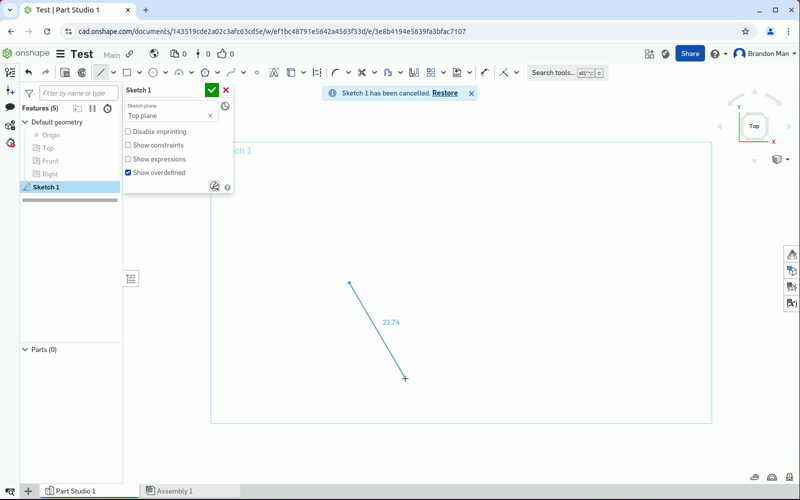
key_down(shift)
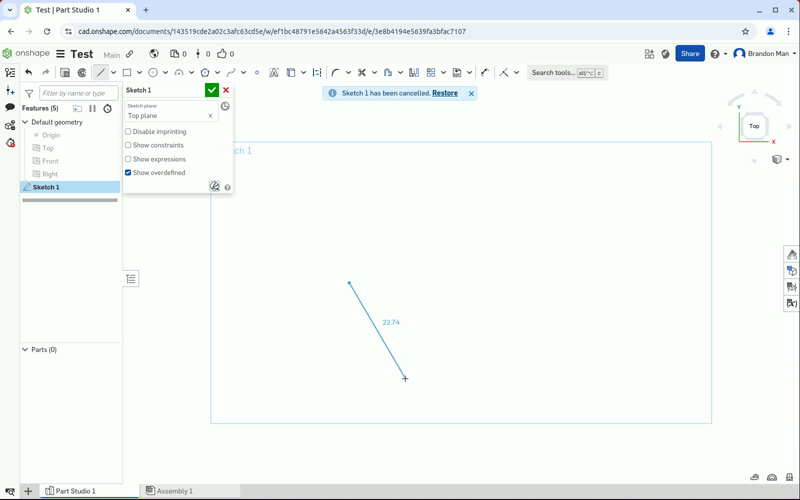
mouse_move(514, 378)
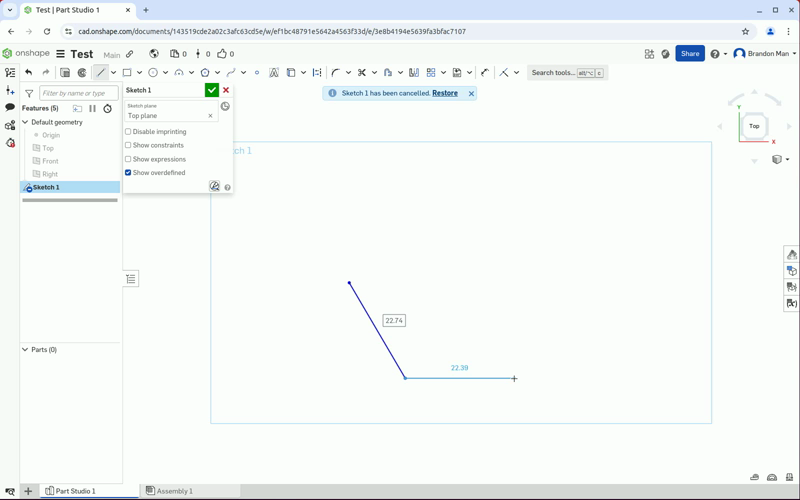
click(514, 378)
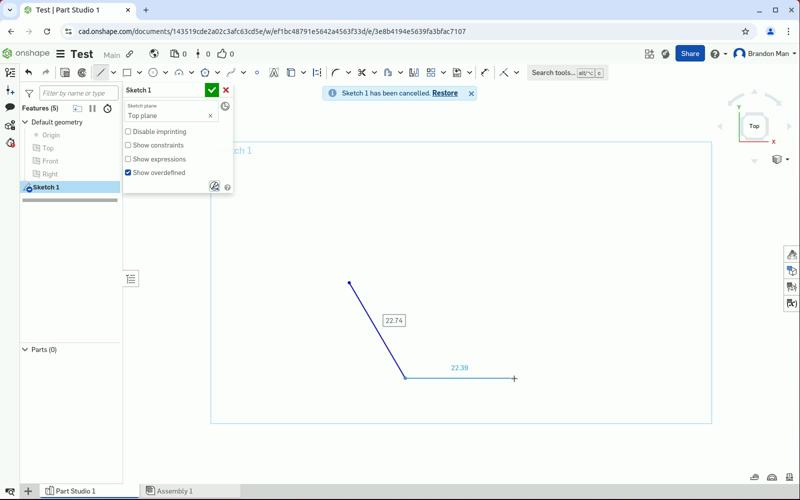
key_up(shift)
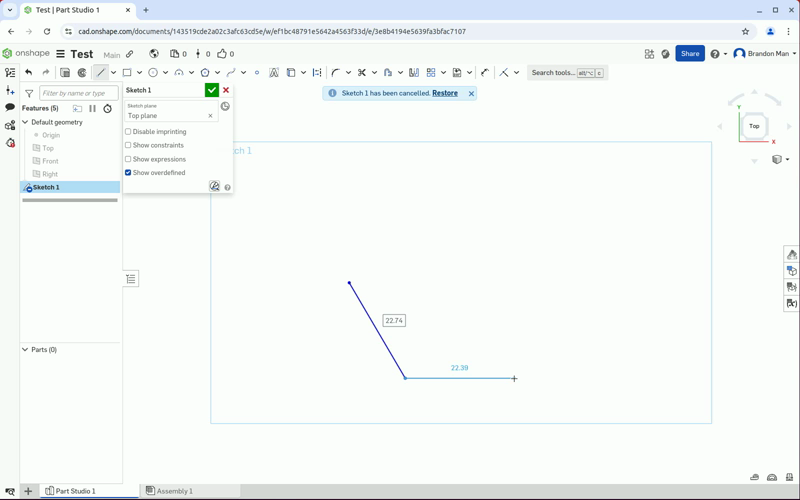
key_down(shift)
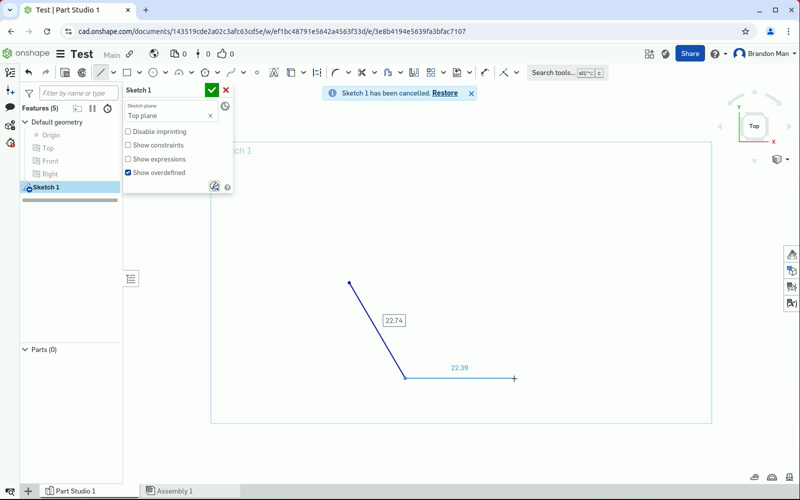
mouse_move(569, 282)
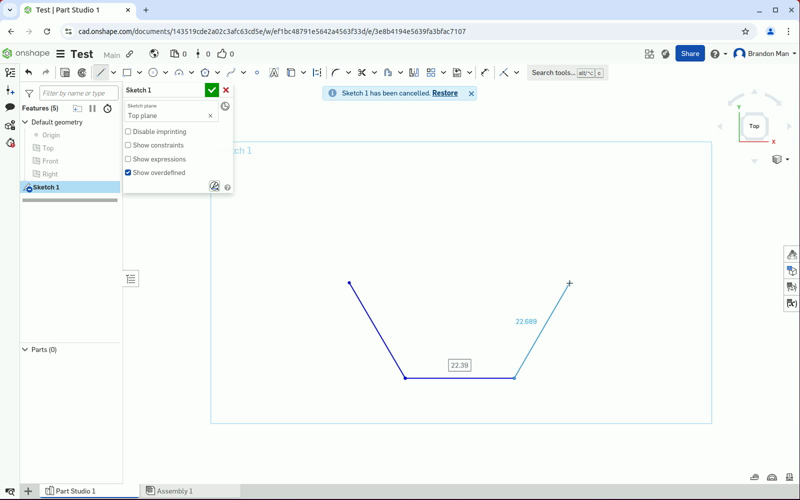
click(569, 282)
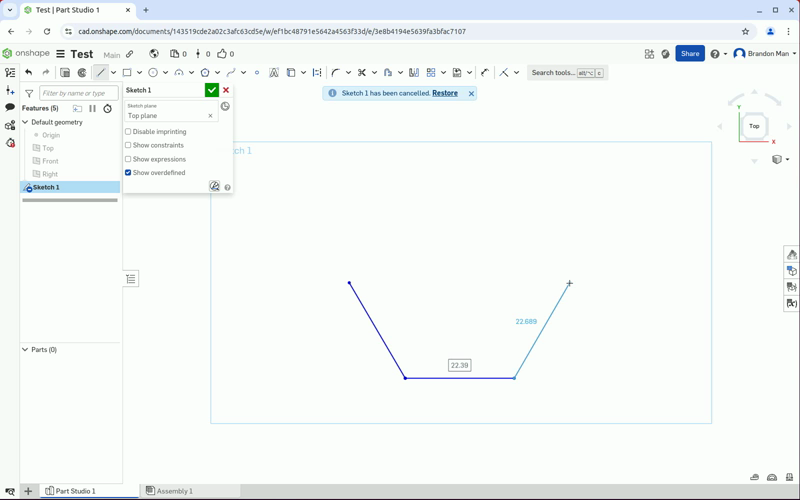
key_up(shift)
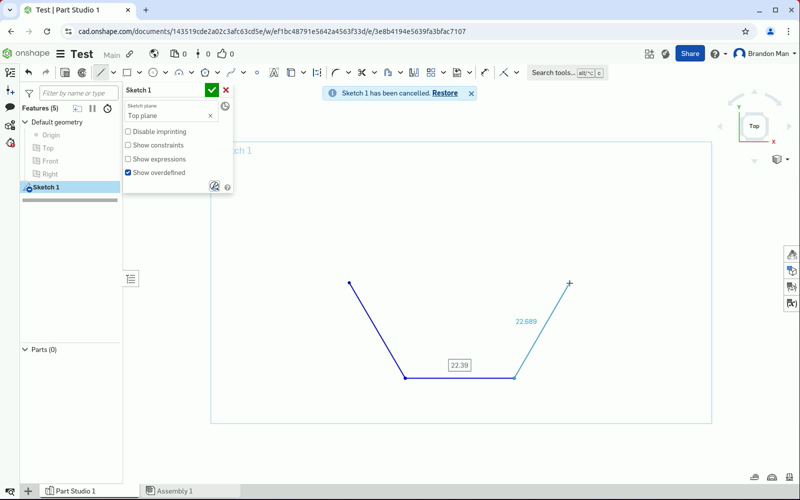
key_down(shift)
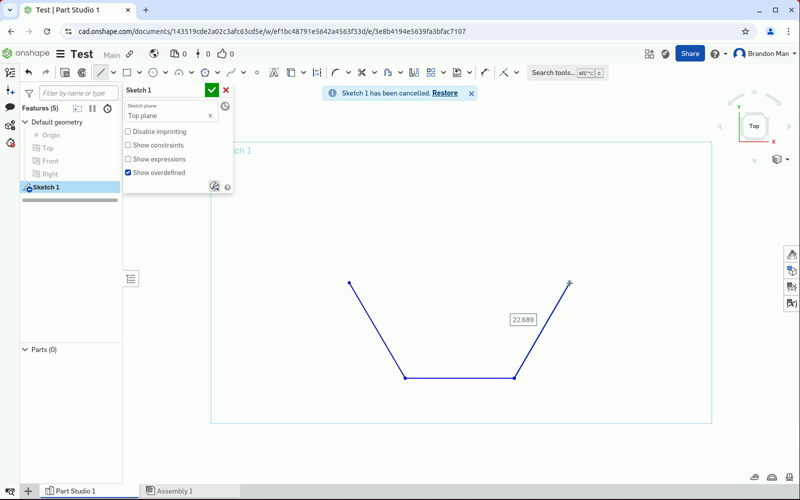
mouse_move(514, 187)
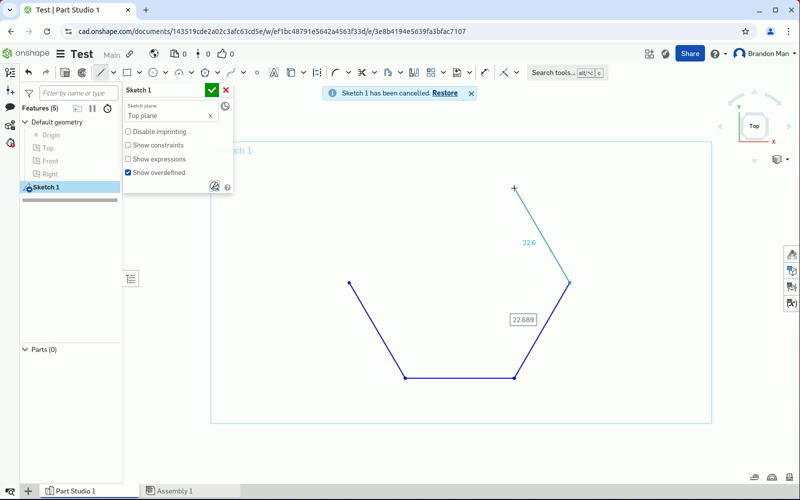
click(514, 187)
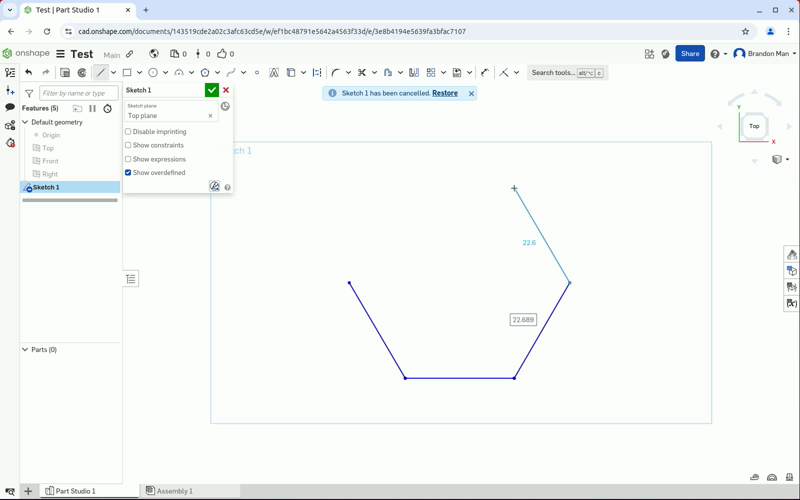
key_up(shift)
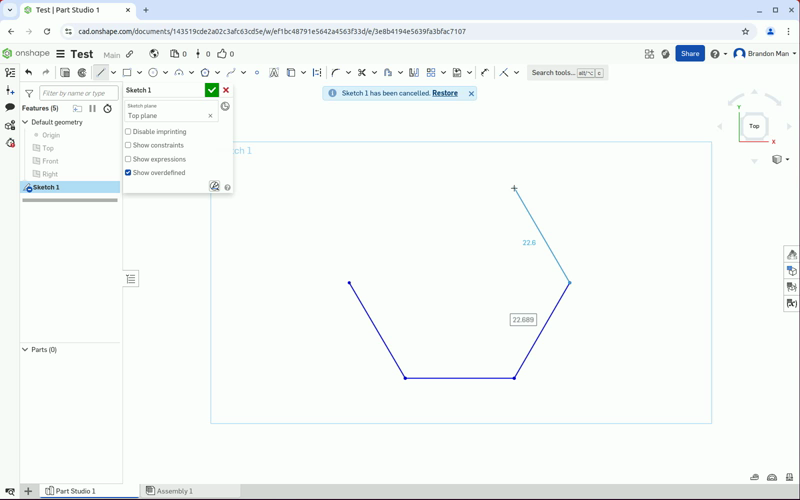
key_down(shift)
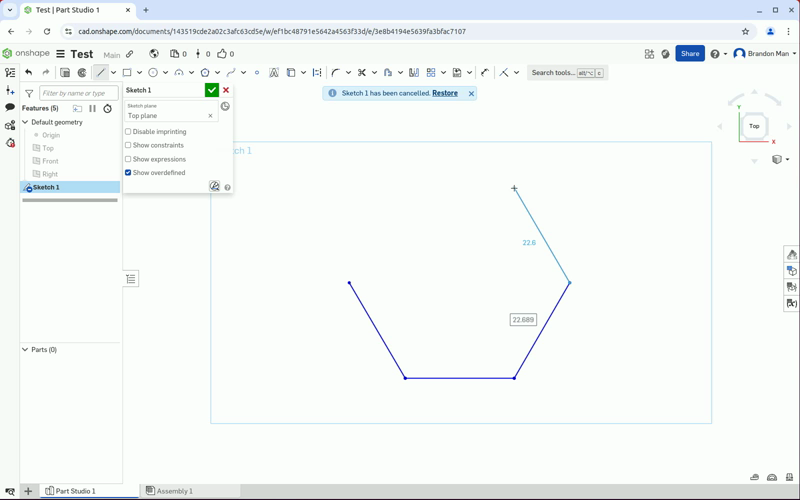
mouse_move(405, 187)
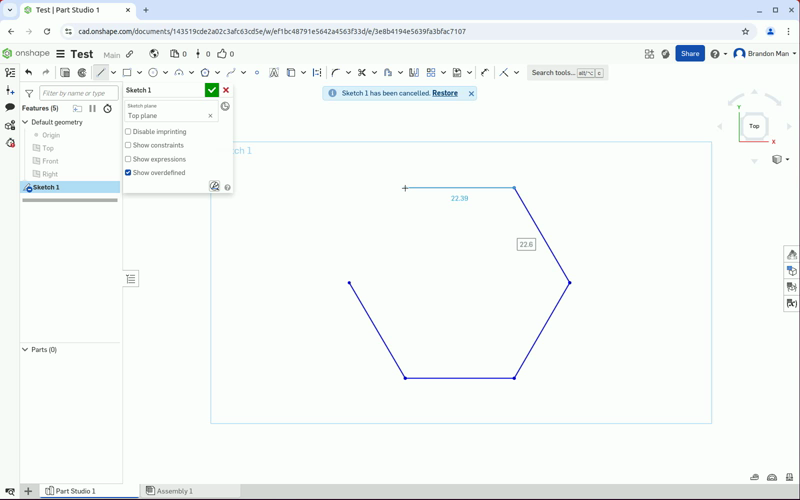
click(405, 187)
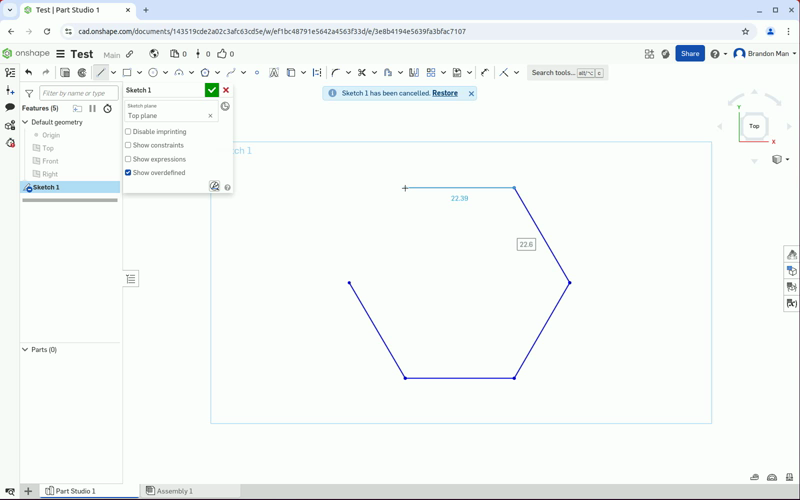
key_up(shift)
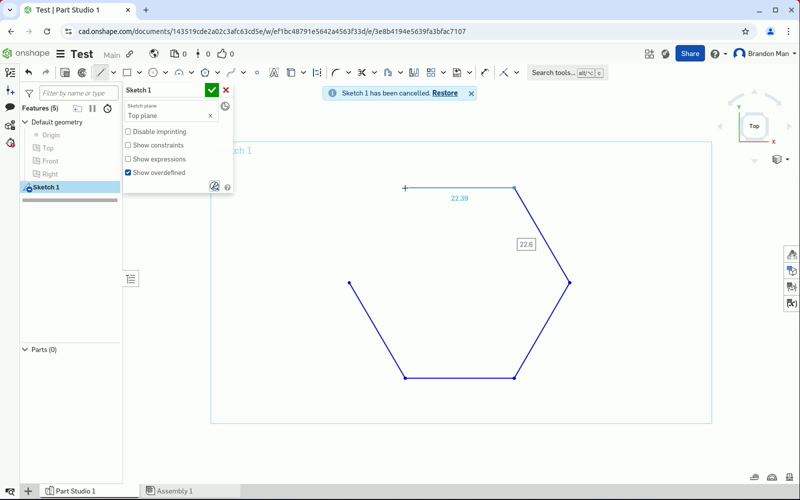
key_down(shift)
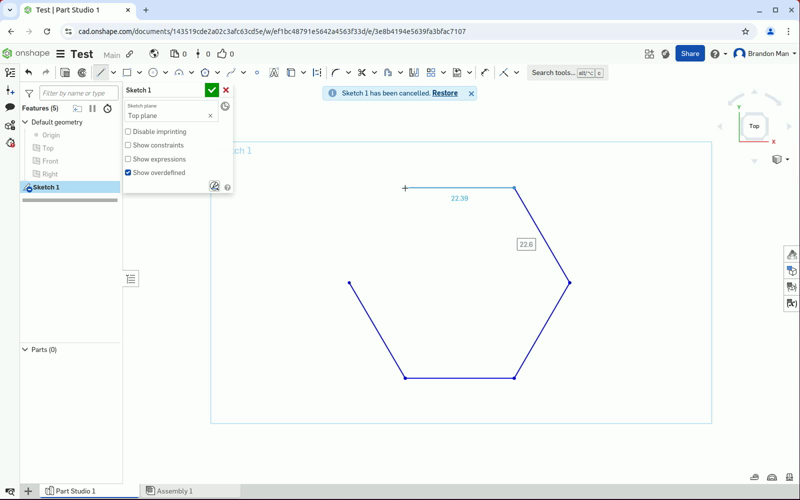
mouse_move(349, 282)
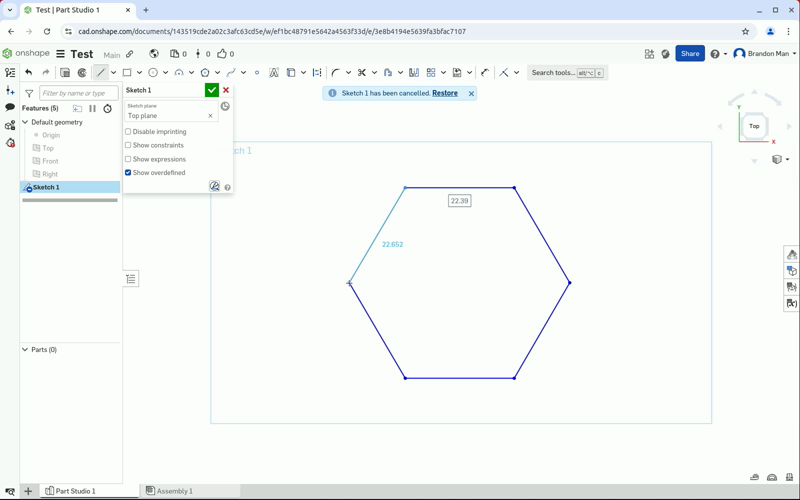
key_up(shift)
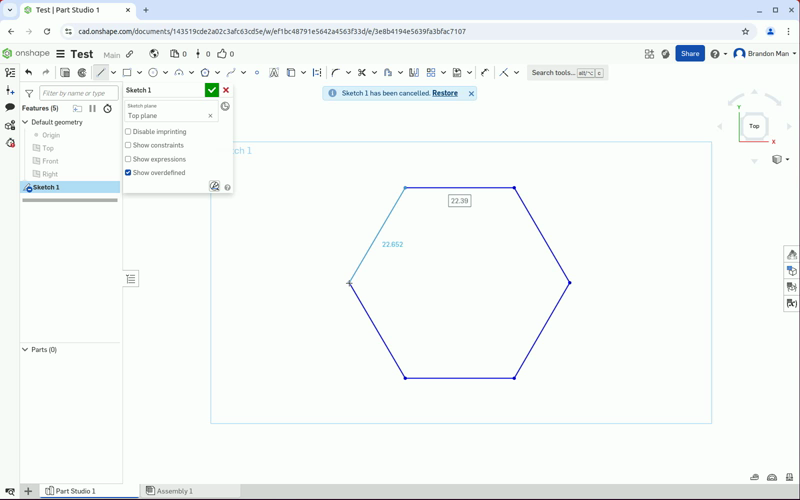
click(349, 282)
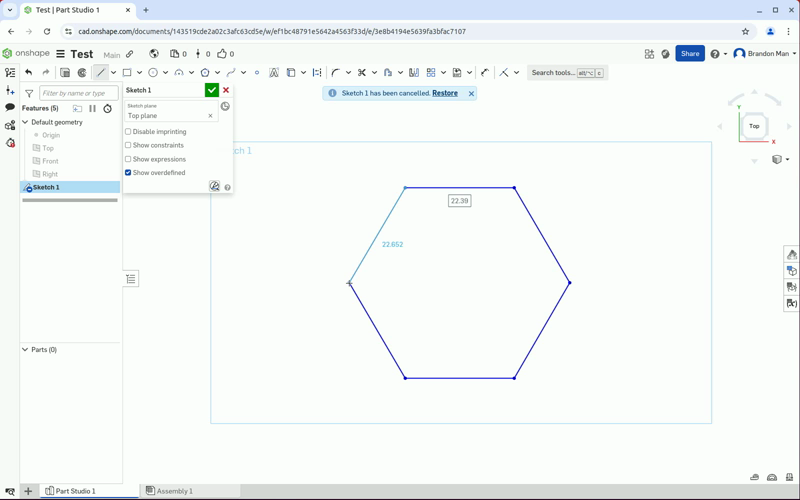
key(esc)
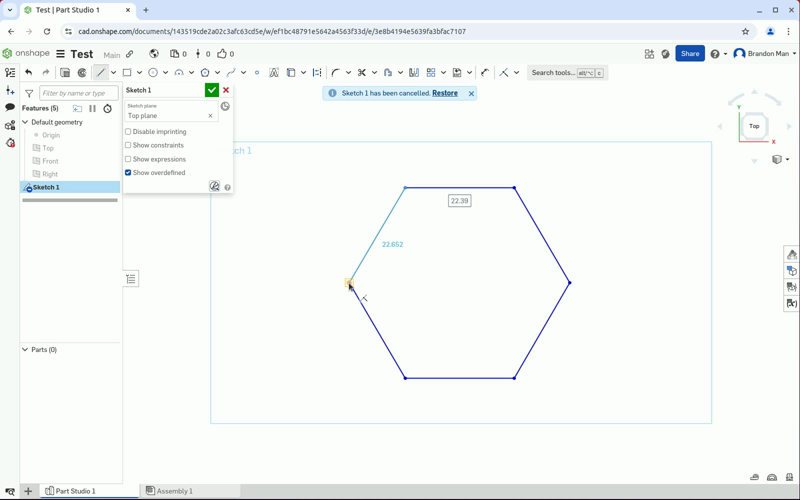
mouse_move(469, 334)
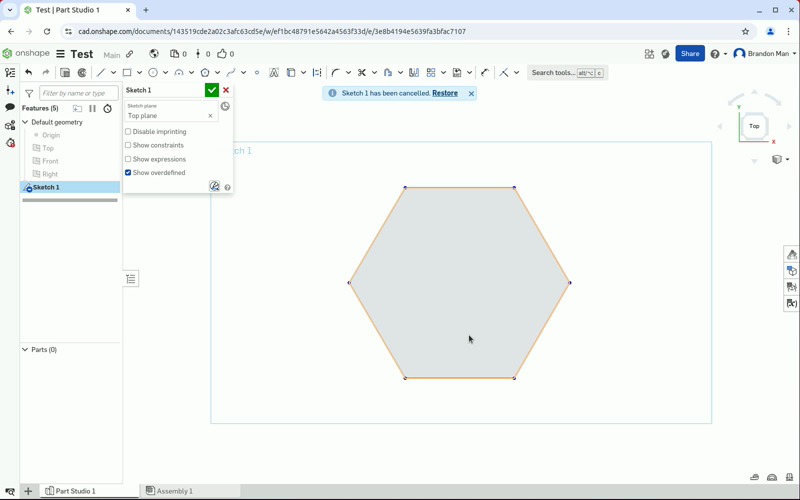
click(469, 334)
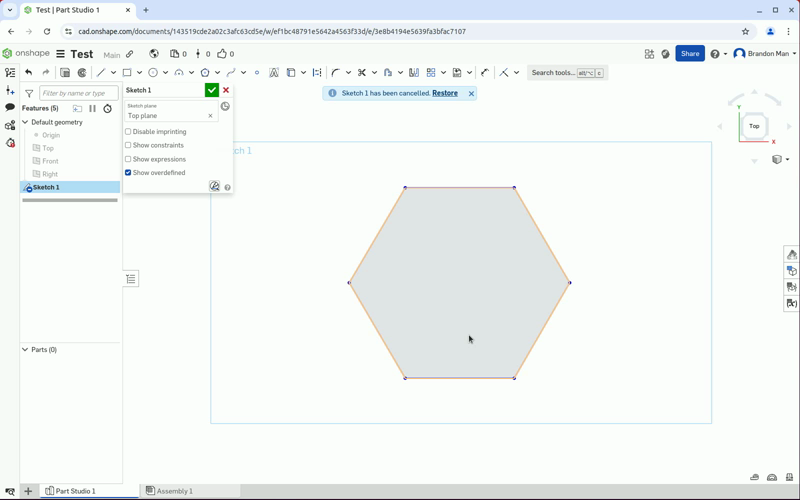
mouse_move(73, 352)
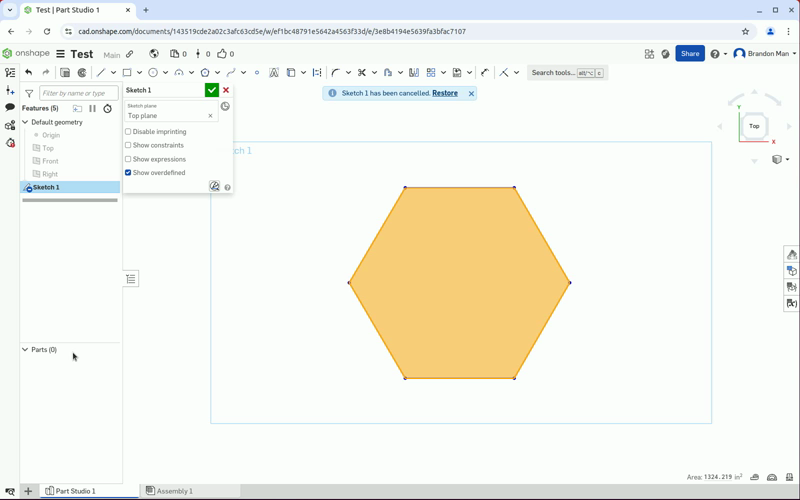
key(shift+y)
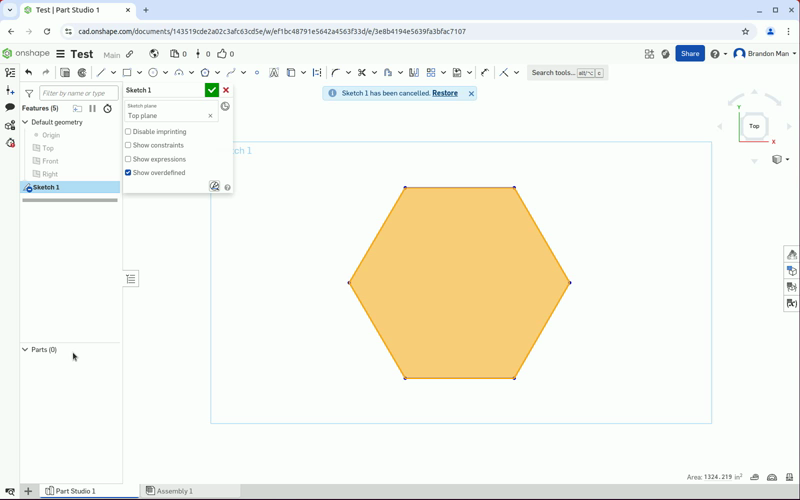
key(shift+e)
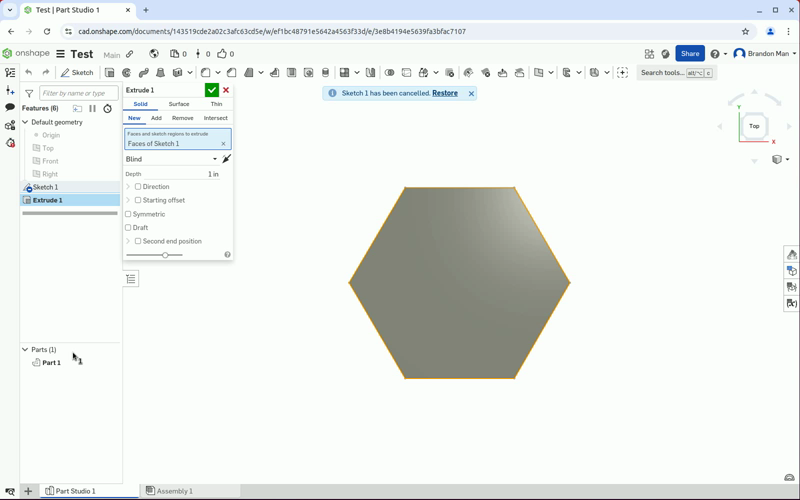
mouse_move(143, 106)
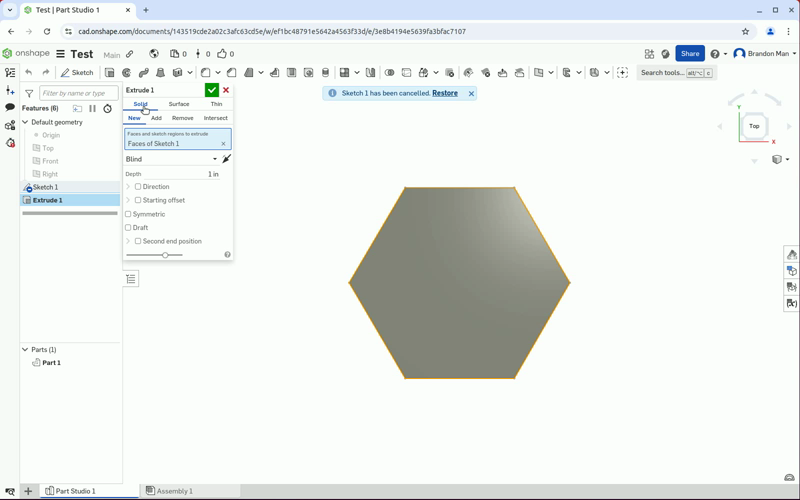
click(143, 106)
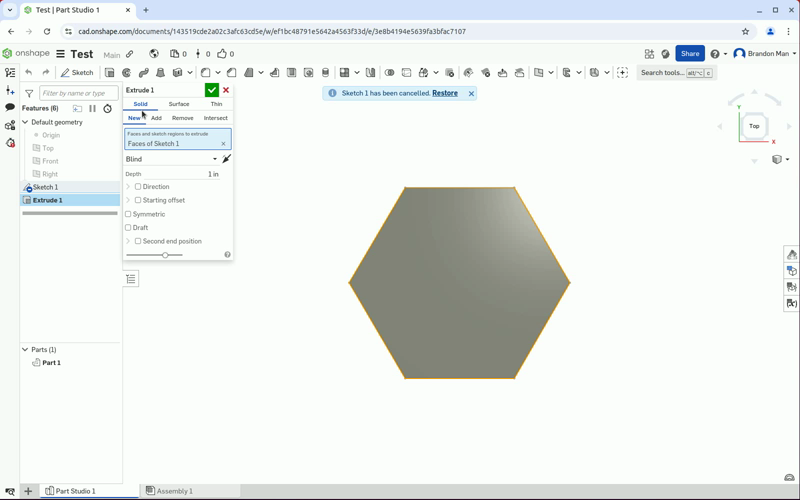
mouse_move(137, 120)
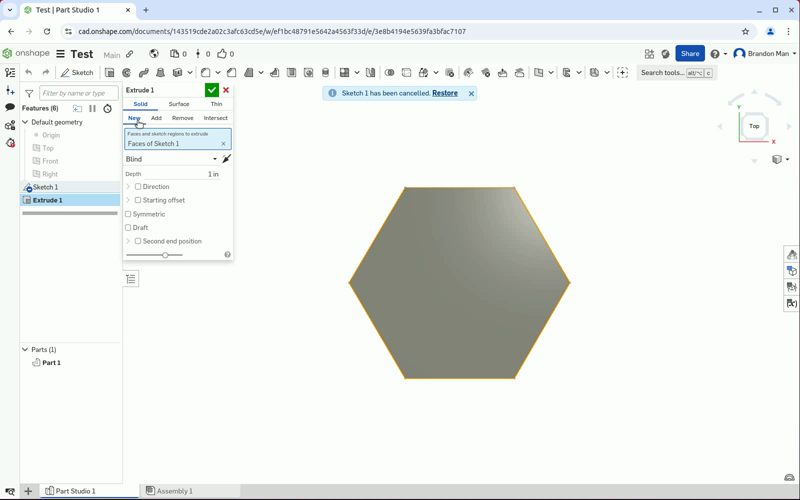
click(137, 120)
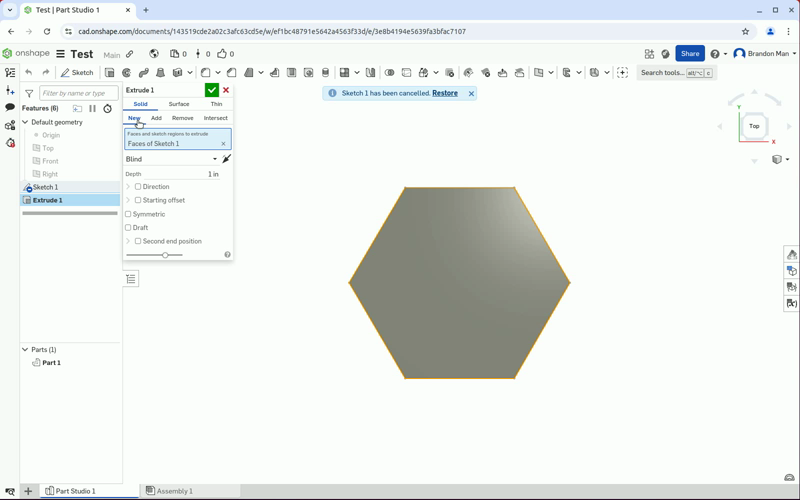
key(tab, 4)
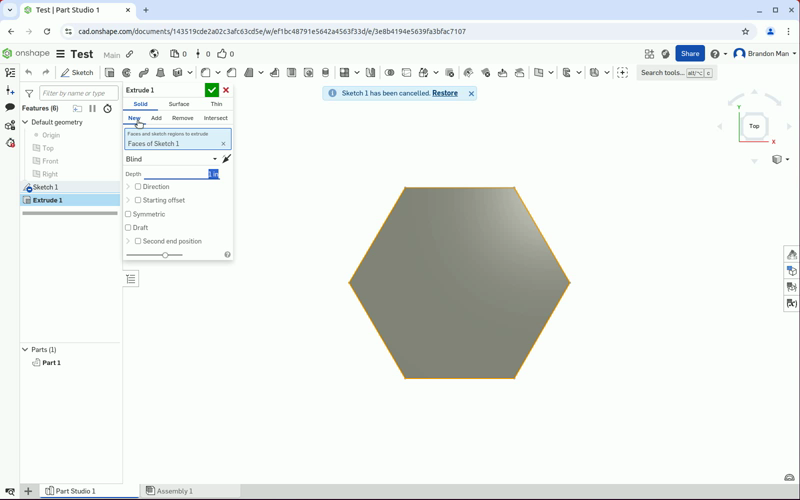
text(15.405)
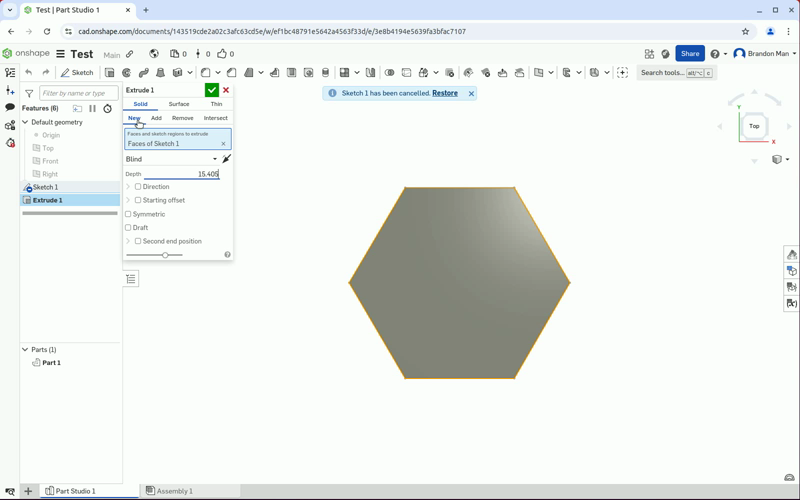
key(enter)
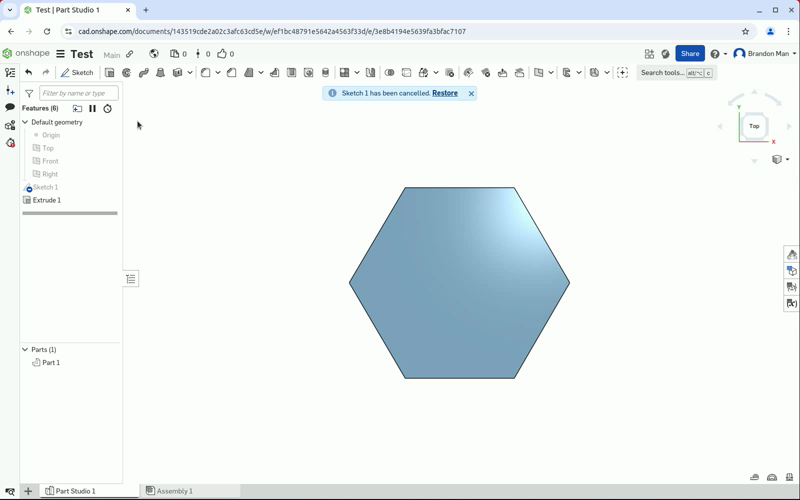
key(shift+h)
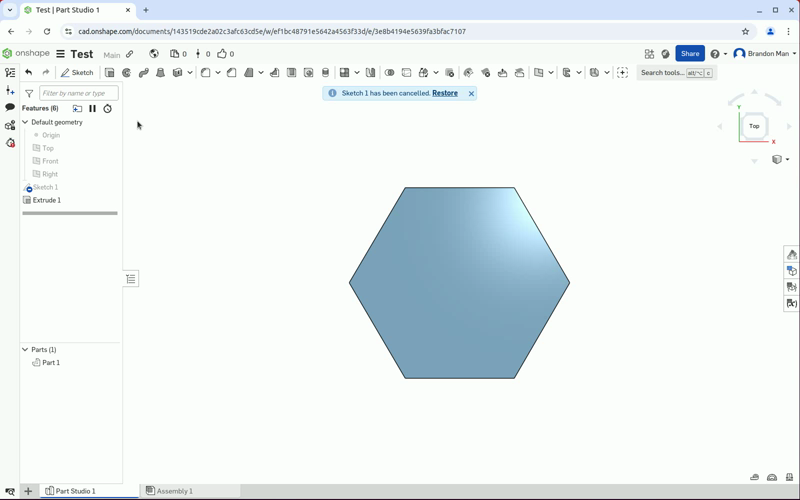
key(shift+h)
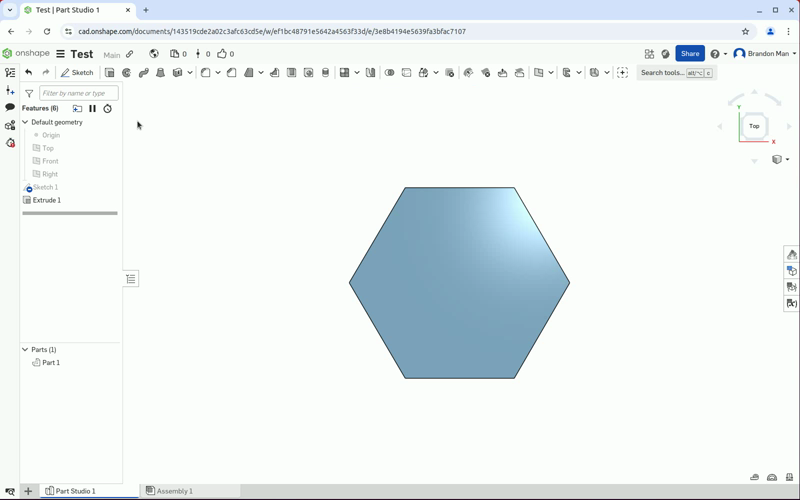
mouse_move(73, 189)
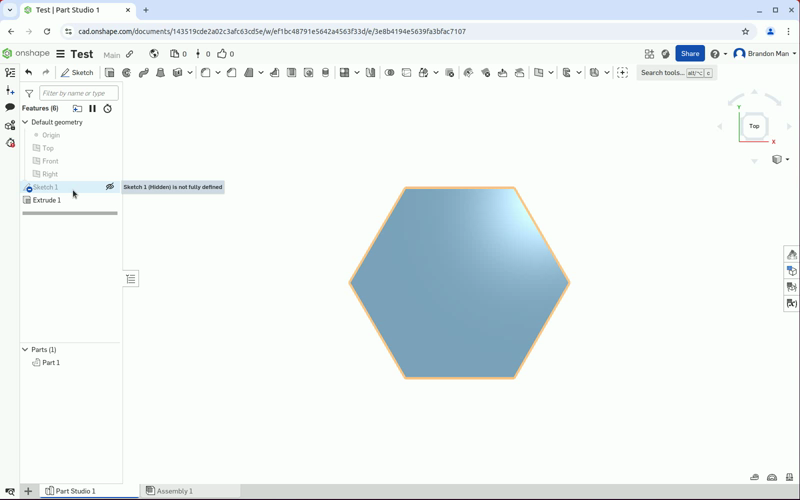
click(73, 189)
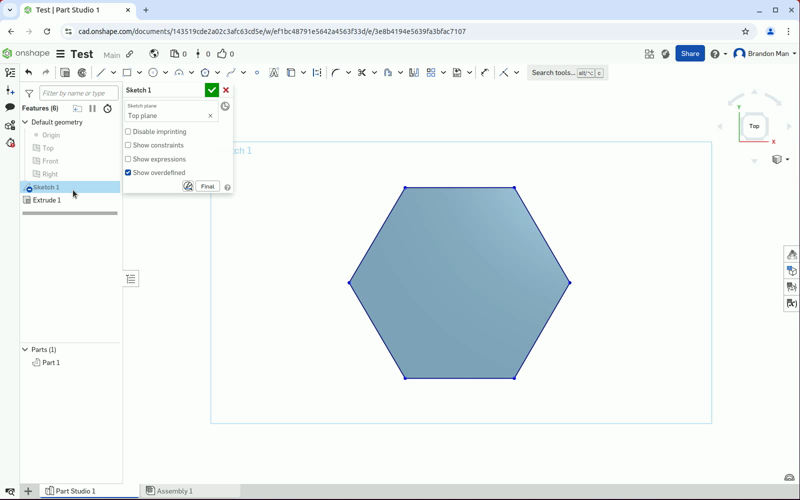
mouse_move(229, 92)
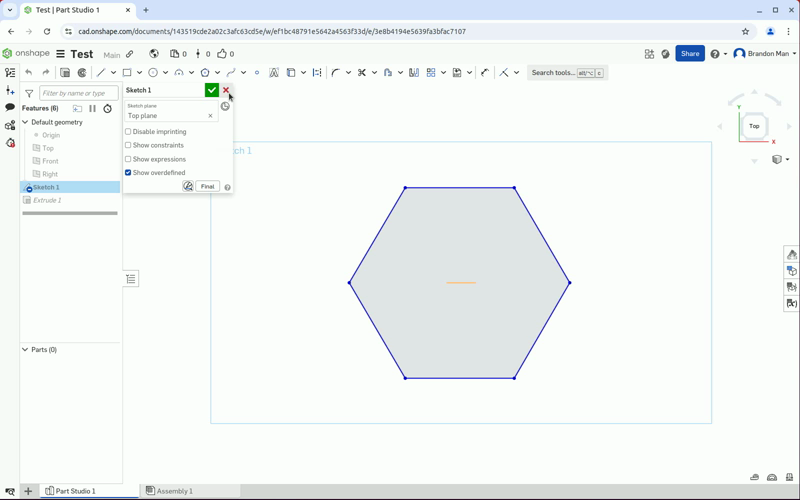
click(229, 92)
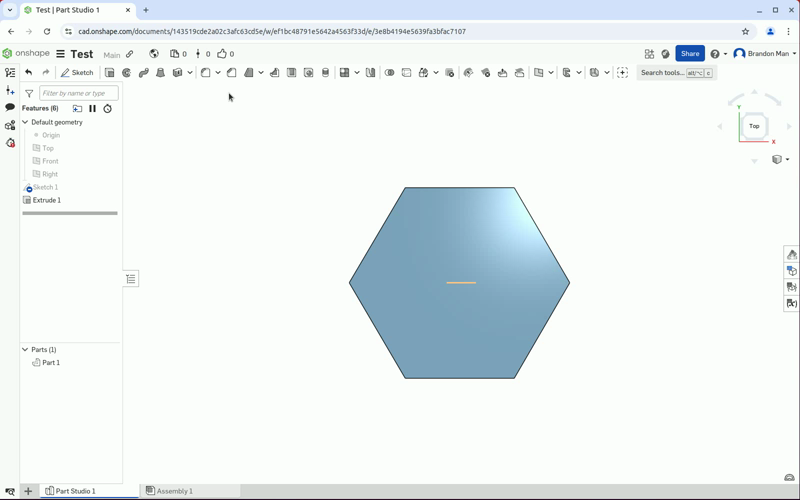
mouse_move(541, 75)
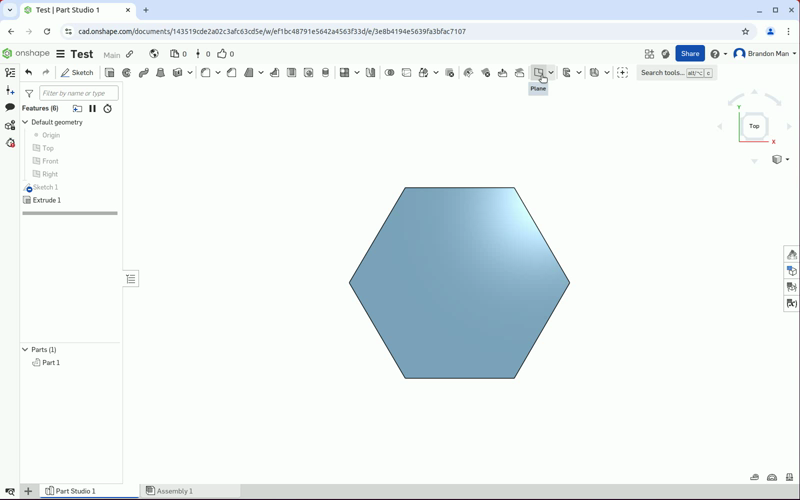
click(541, 75)
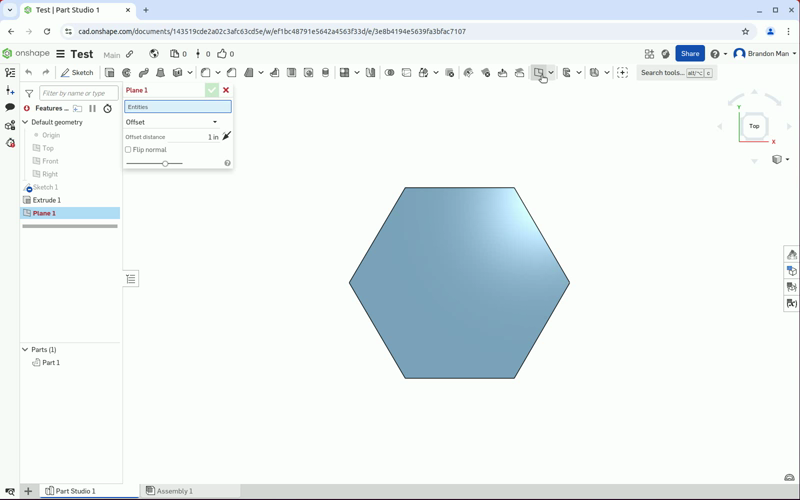
mouse_move(73, 150)
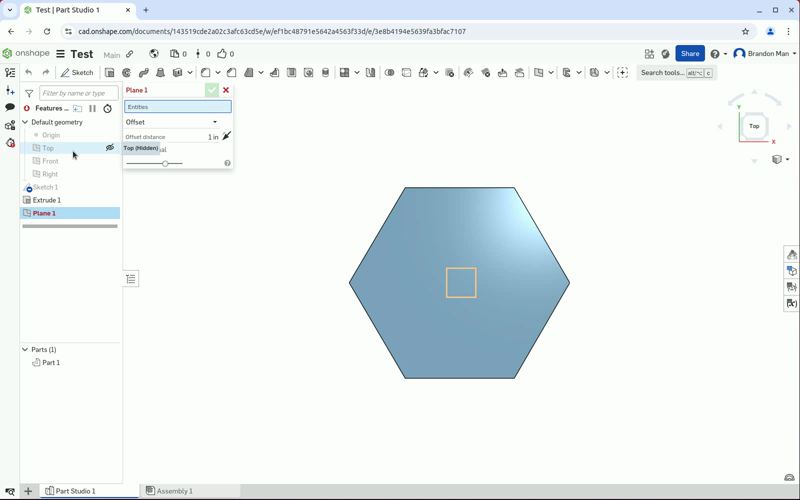
click(73, 150)
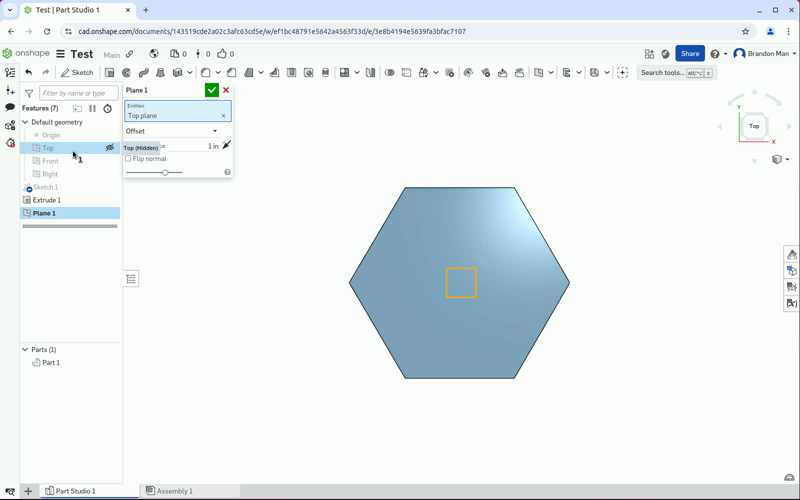
key(tab, 2)
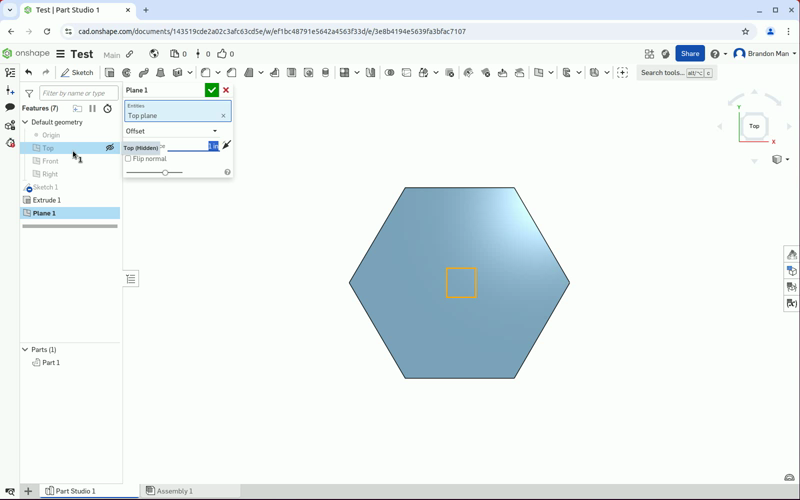
text(15.405)
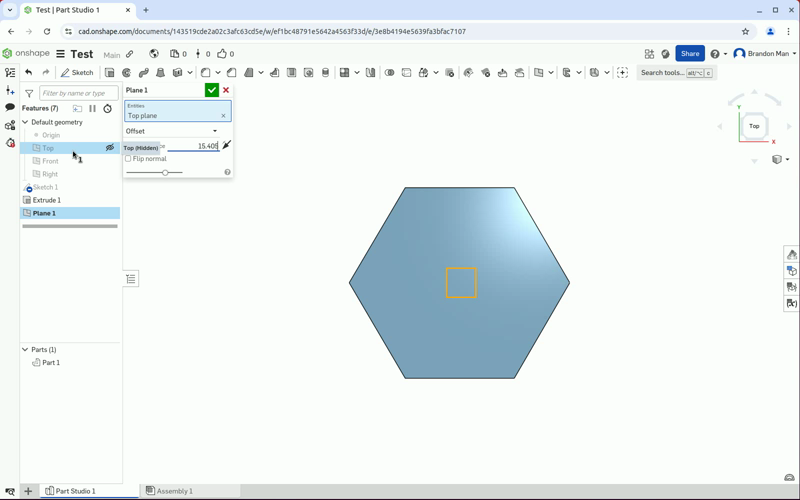
key(enter, 2)
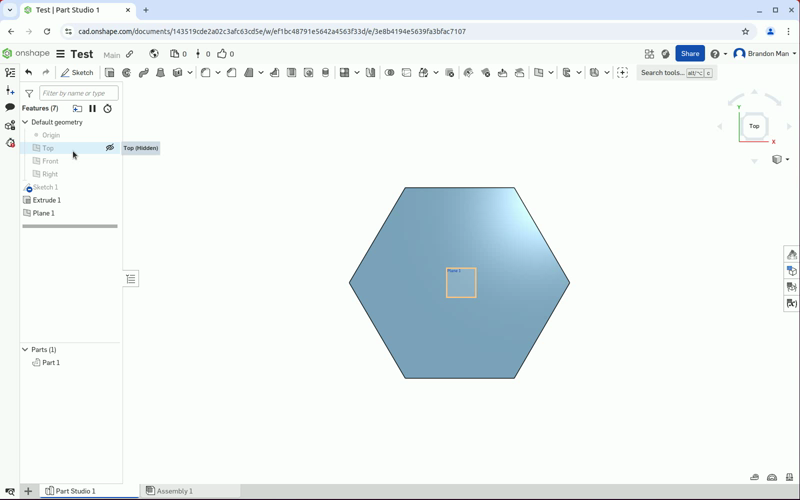
key(shift+s)
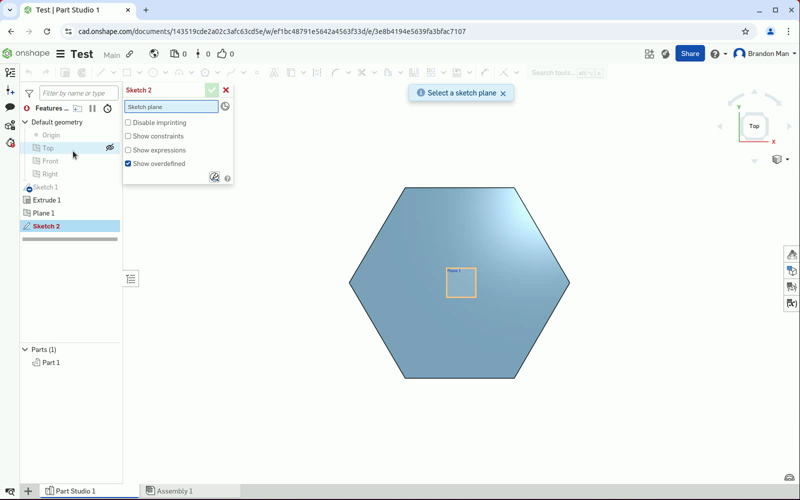
mouse_move(73, 215)
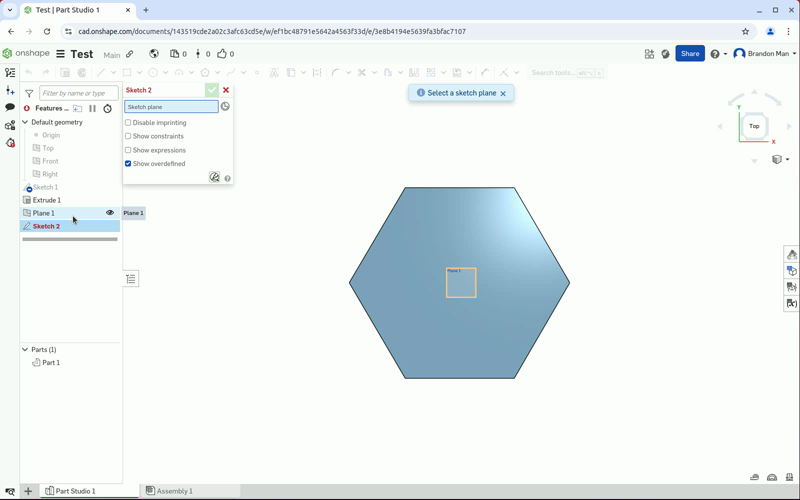
click(73, 215)
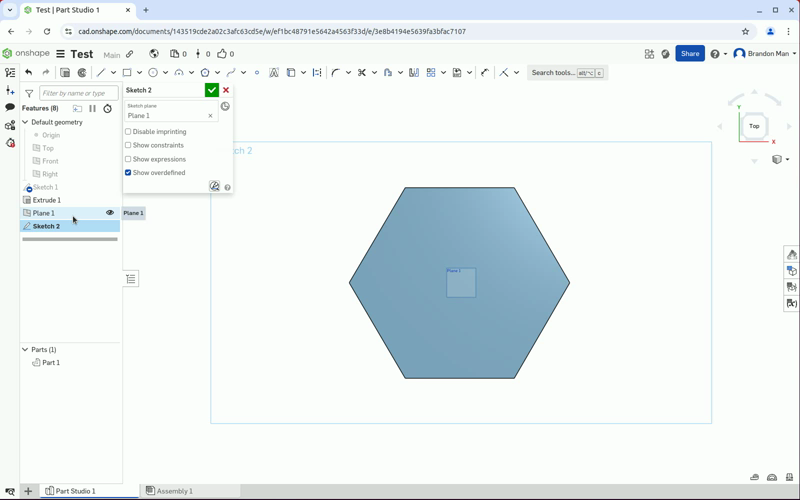
mouse_move(73, 352)
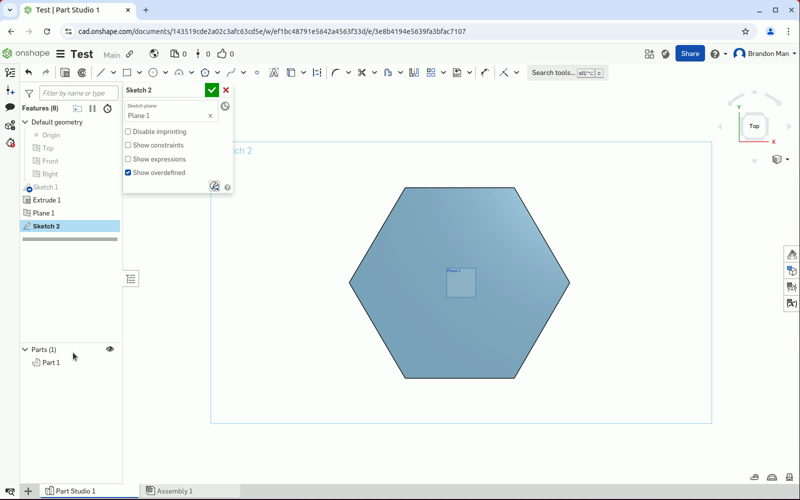
key(y)
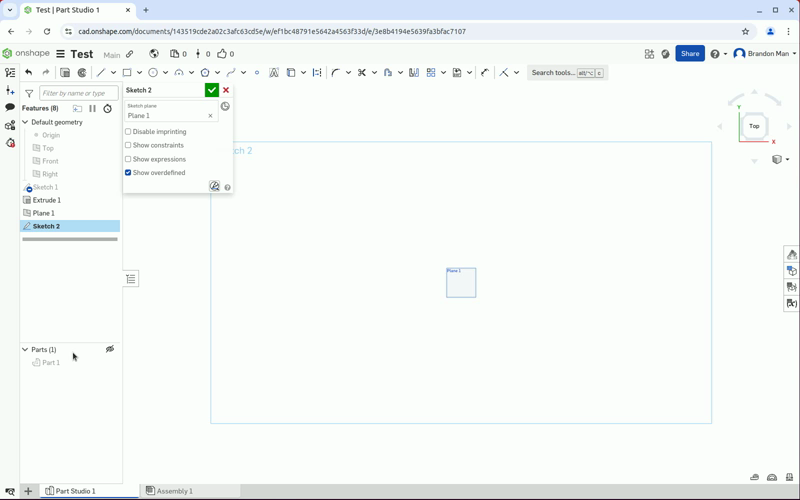
key(c)
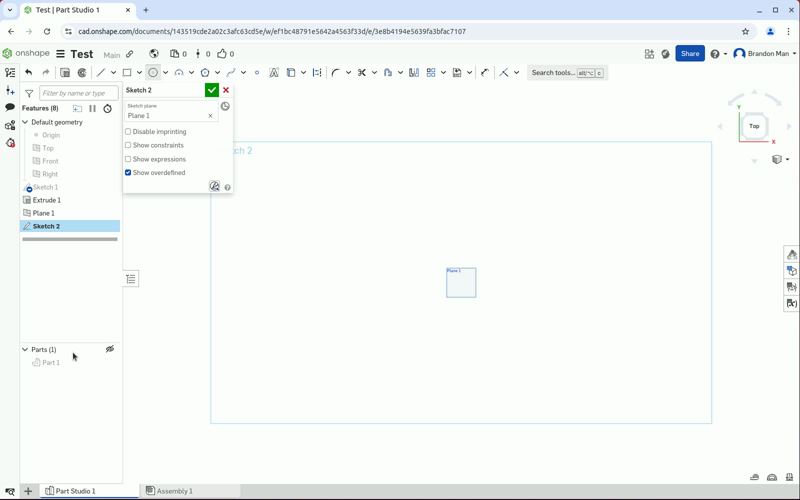
key_down(shift)
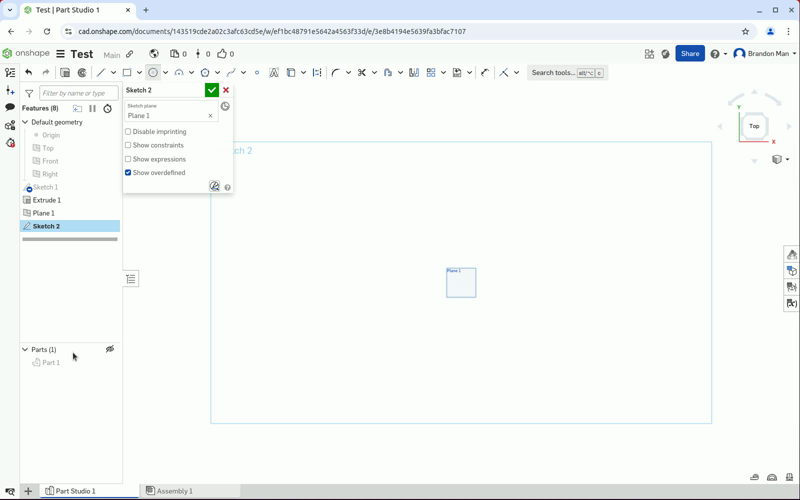
mouse_move(461, 282)
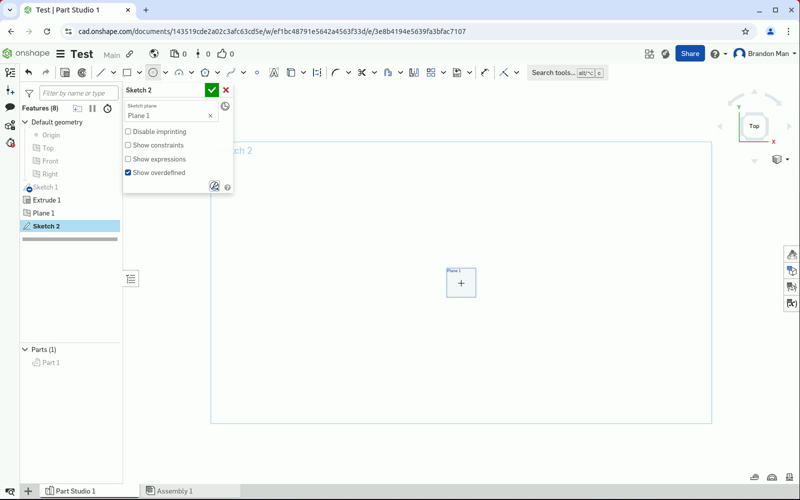
click(461, 282)
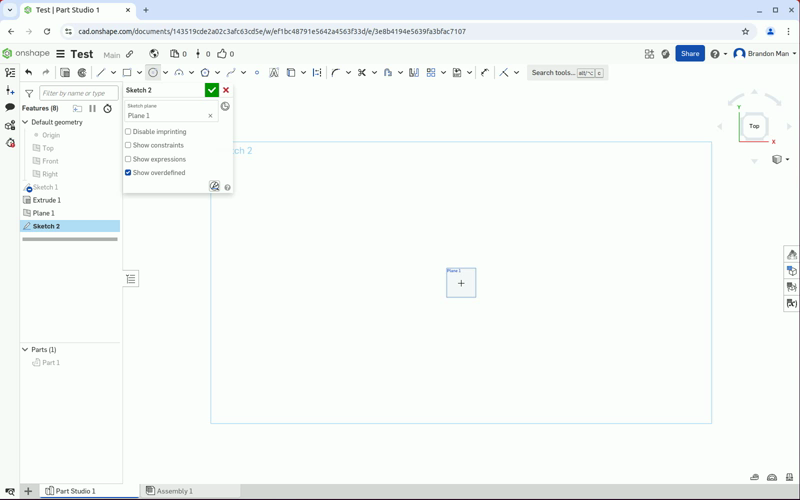
key_up(shift)
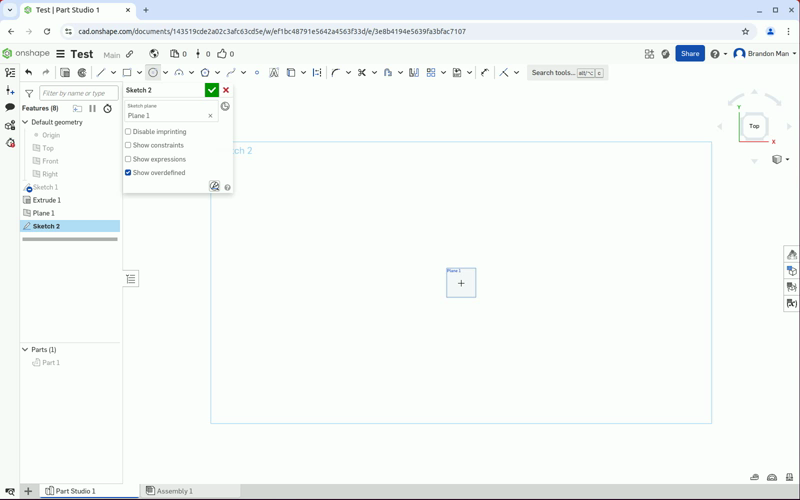
mouse_move(552, 282)
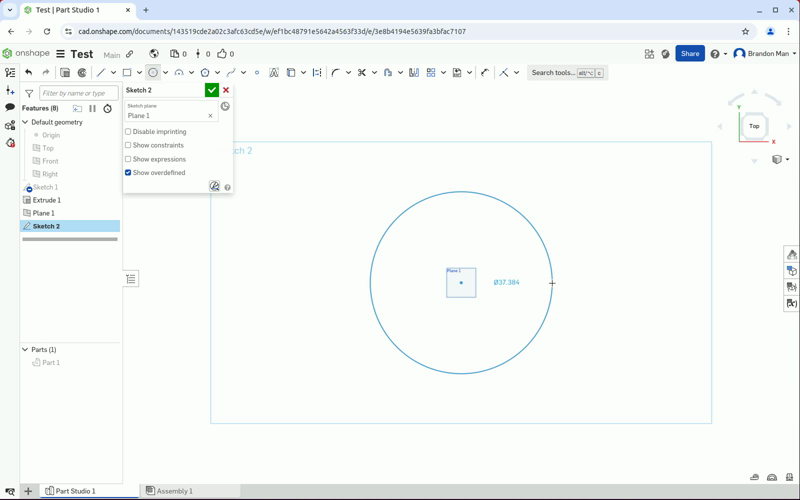
click(552, 282)
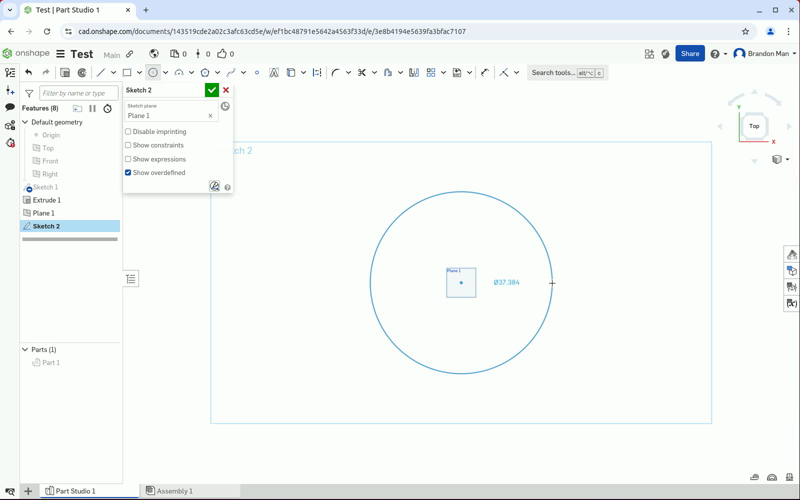
key(esc)
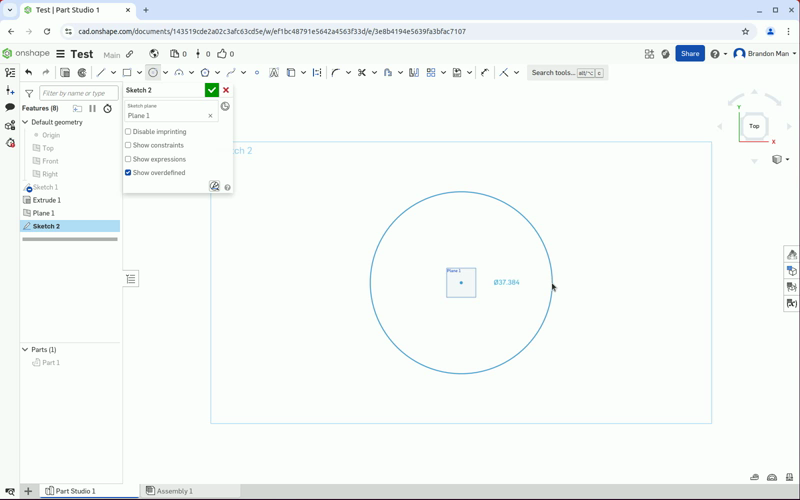
mouse_move(402, 270)
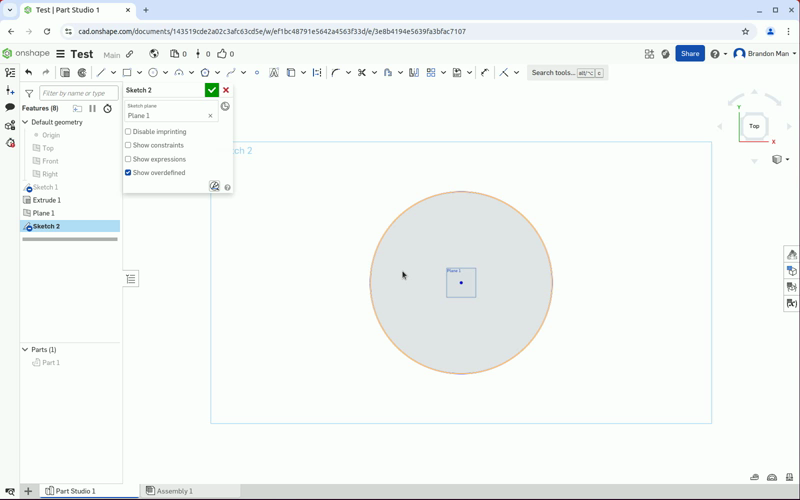
click(402, 270)
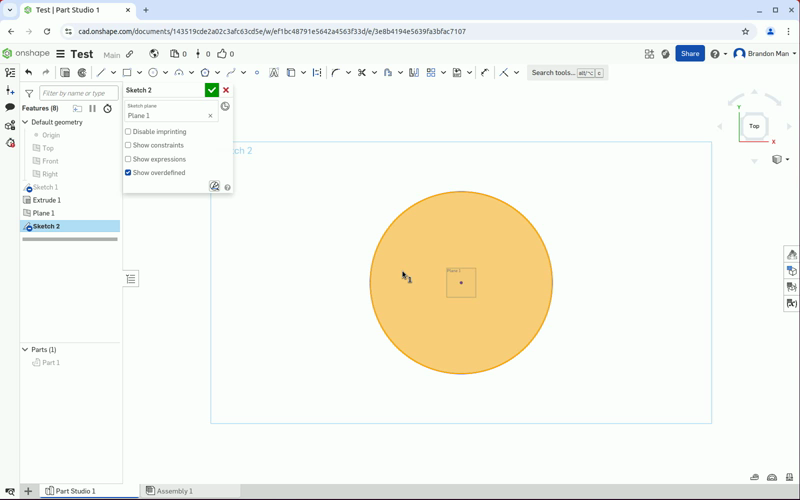
mouse_move(73, 352)
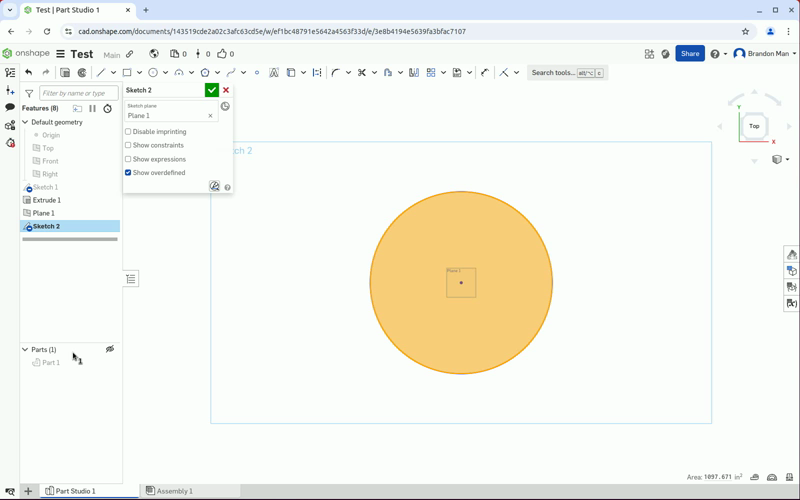
key(shift+y)
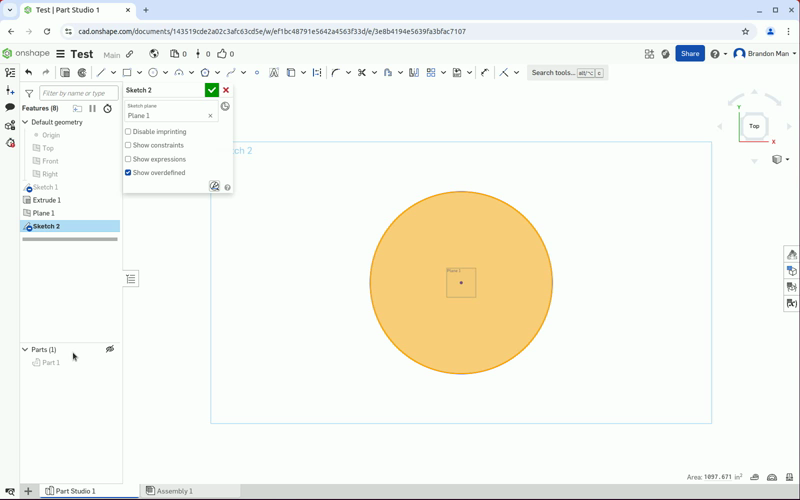
key(shift+e)
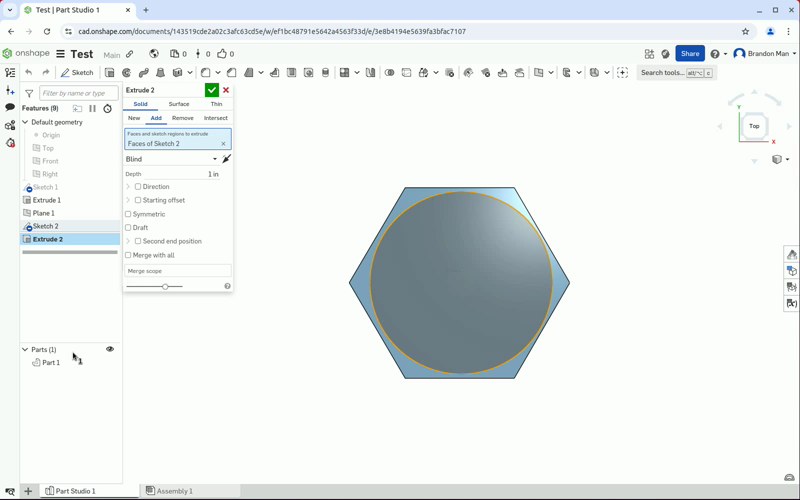
mouse_move(143, 106)
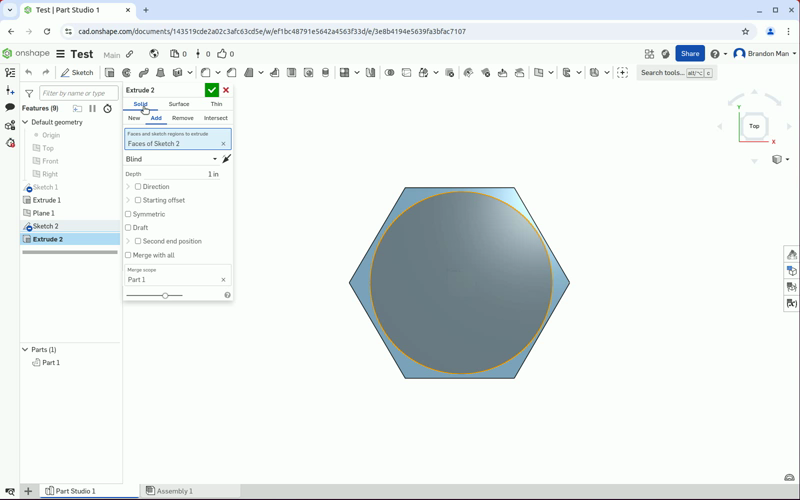
click(143, 106)
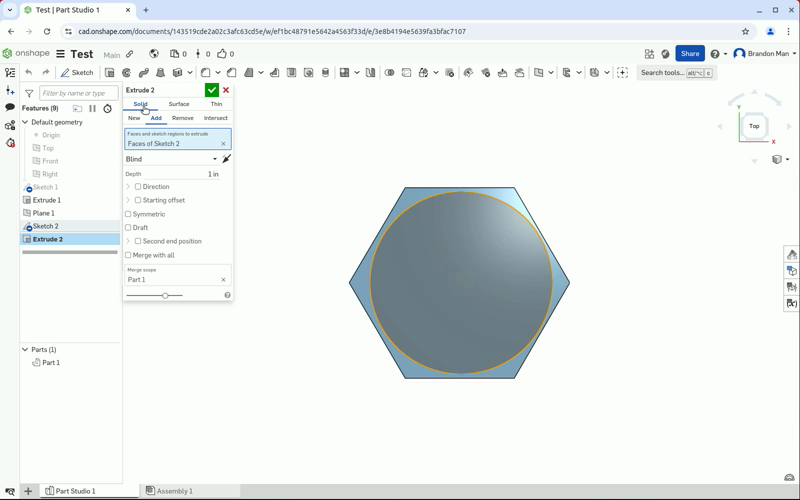
mouse_move(137, 120)
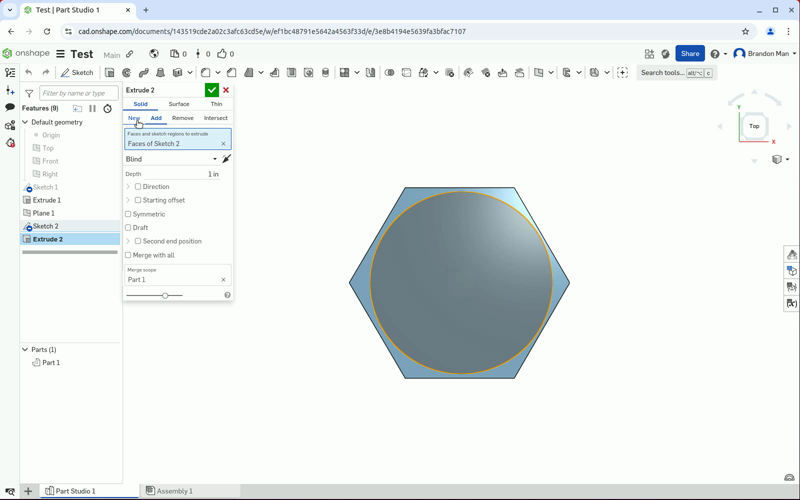
click(137, 120)
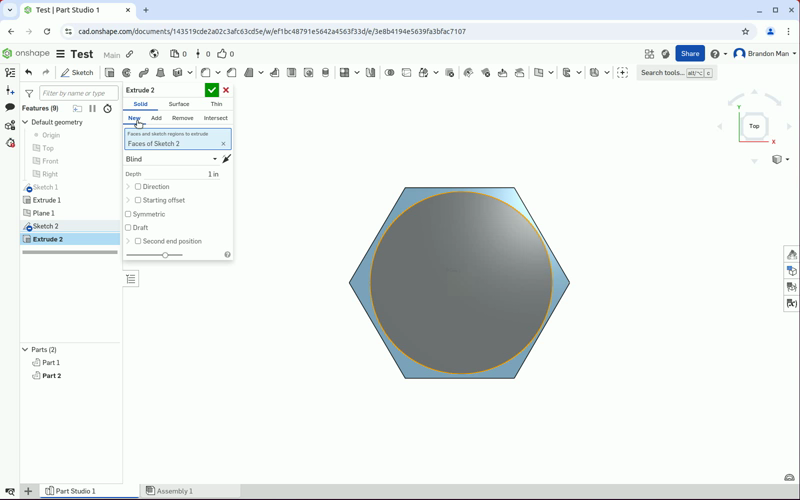
key(tab, 4)
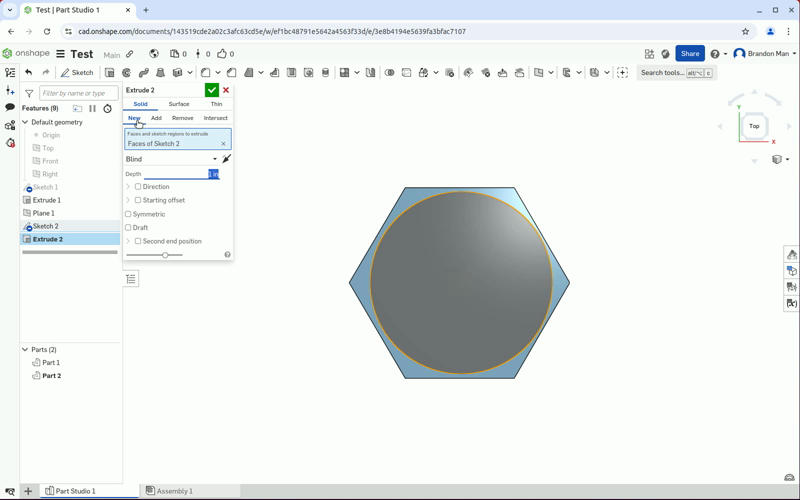
text(7.703)
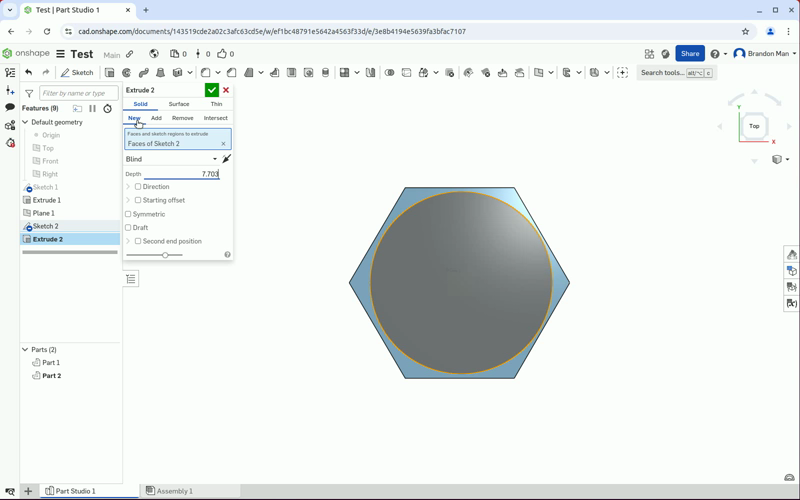
key(enter)
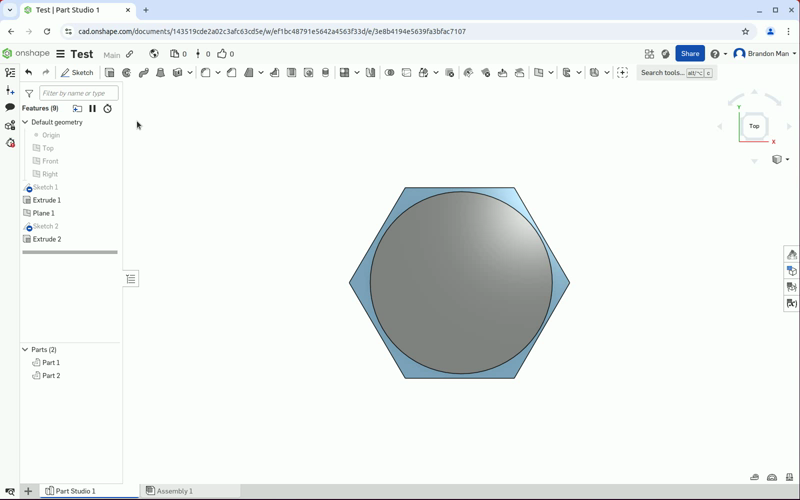
key(shift+h)
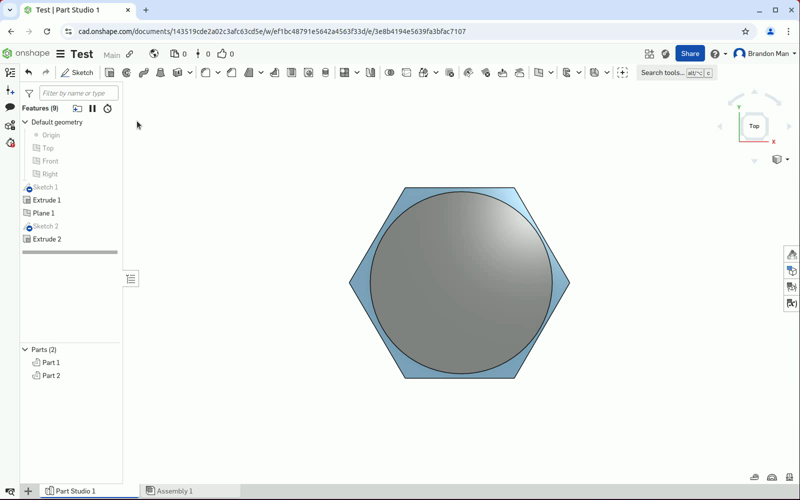
key(shift+h)
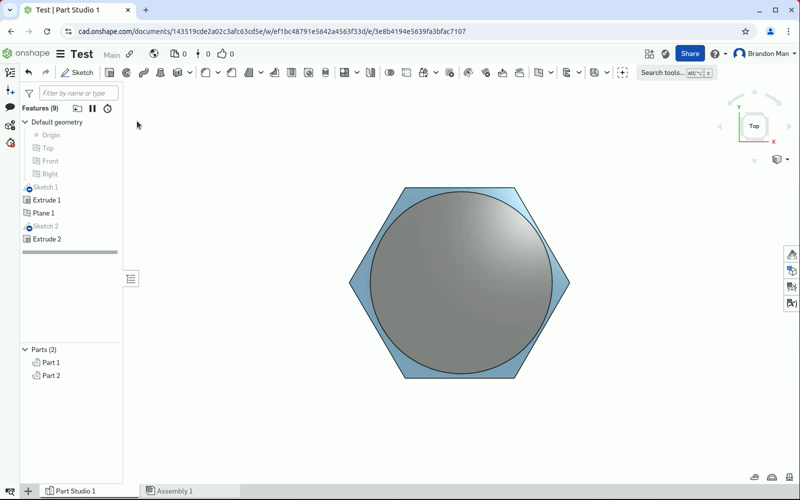
key(shift+7)
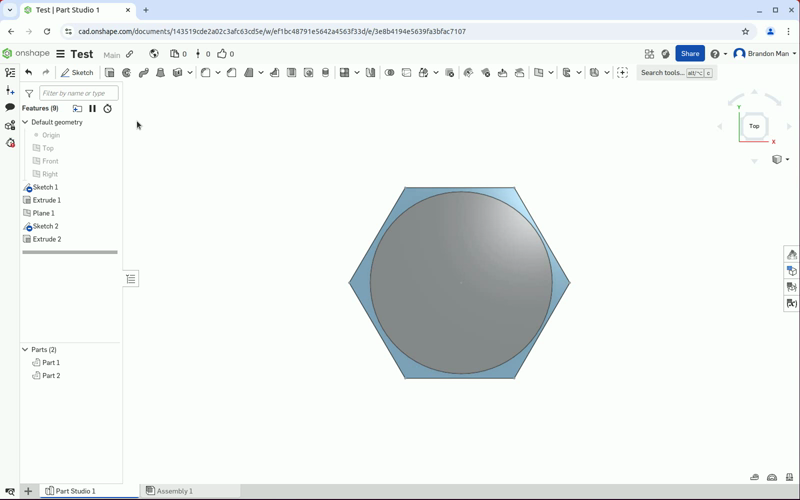
key(up, 3)
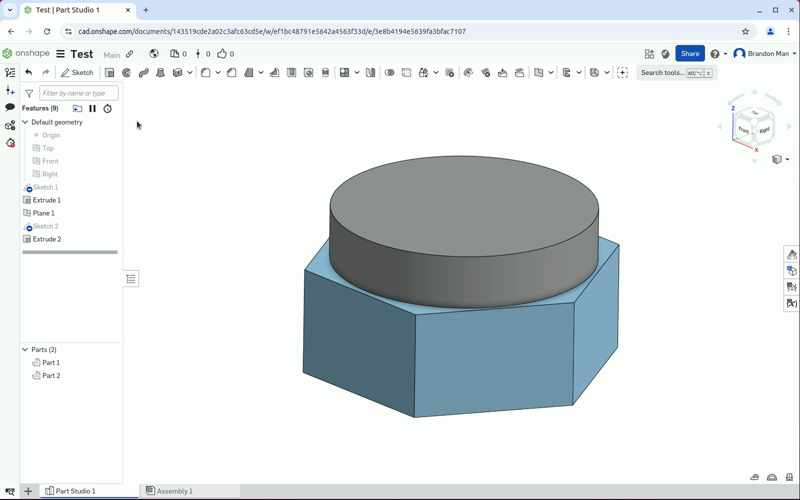
key(left, 3)
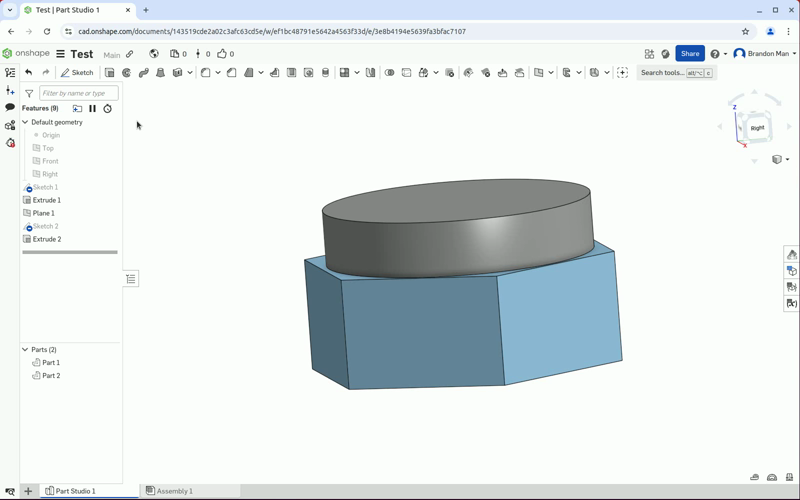
key(right, 3)
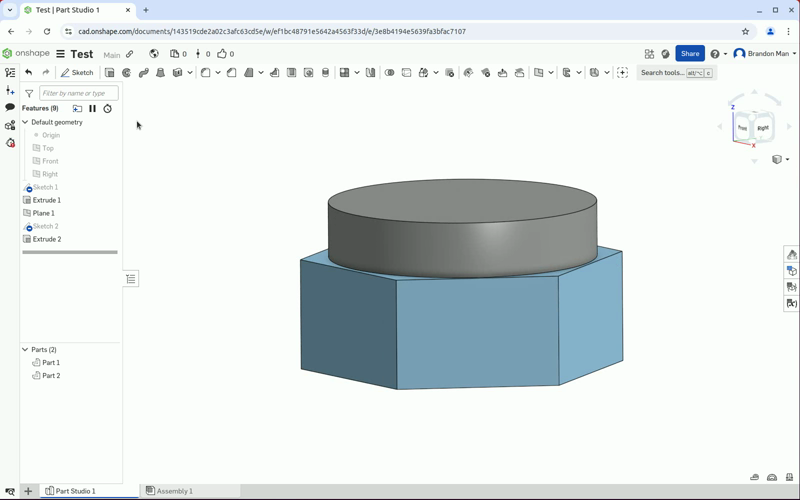
key(down, 3)
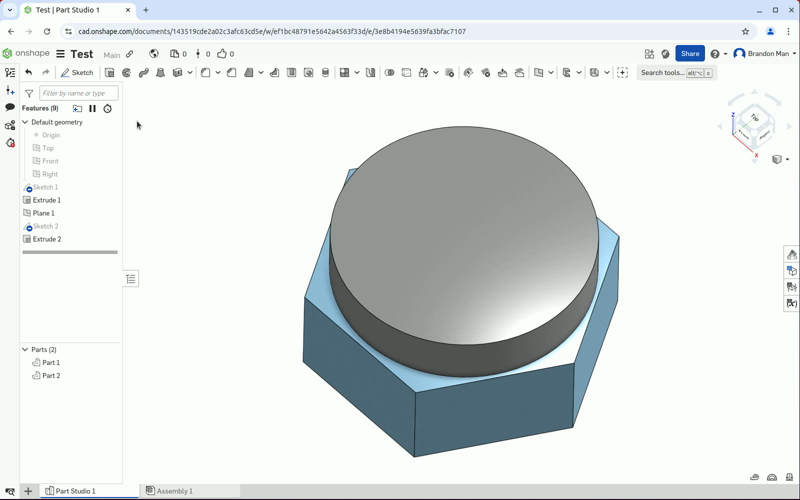
mouse_move(73, 189)
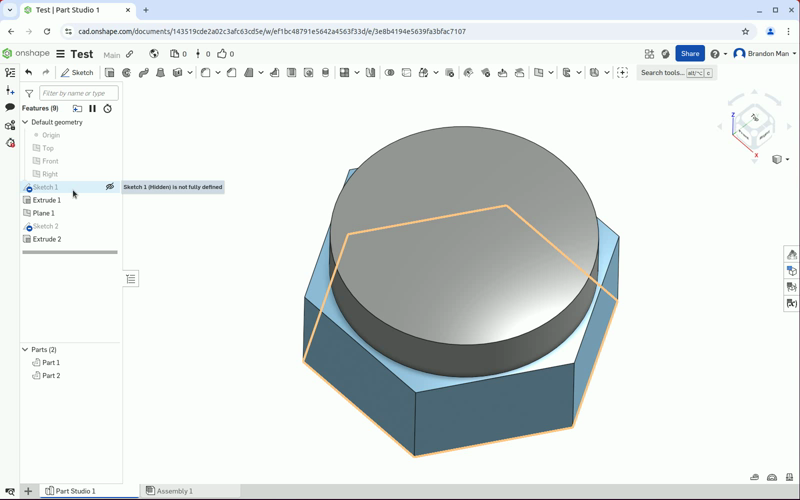
click(73, 189)